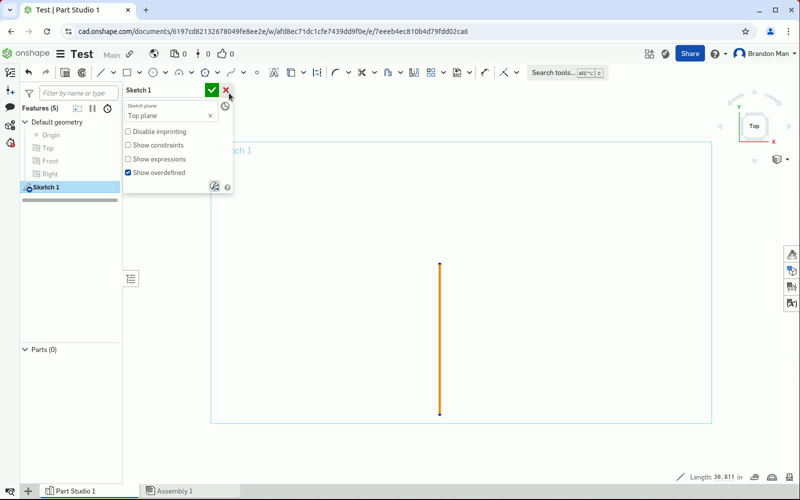
key(shift+h)
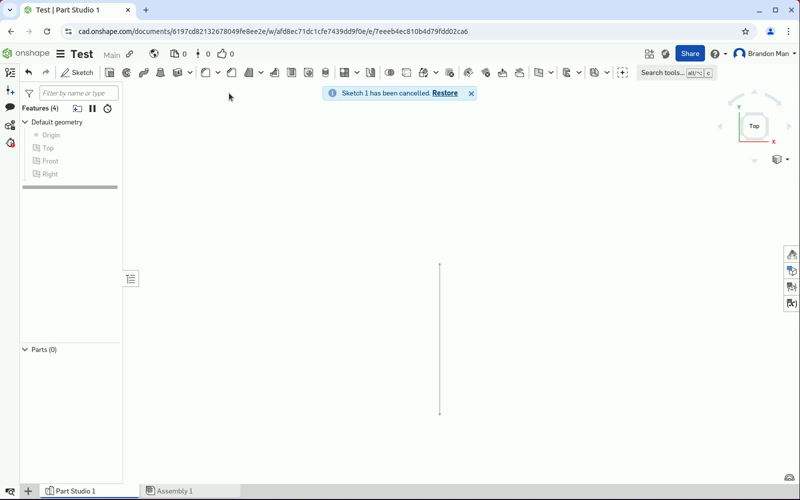
mouse_move(73, 352)
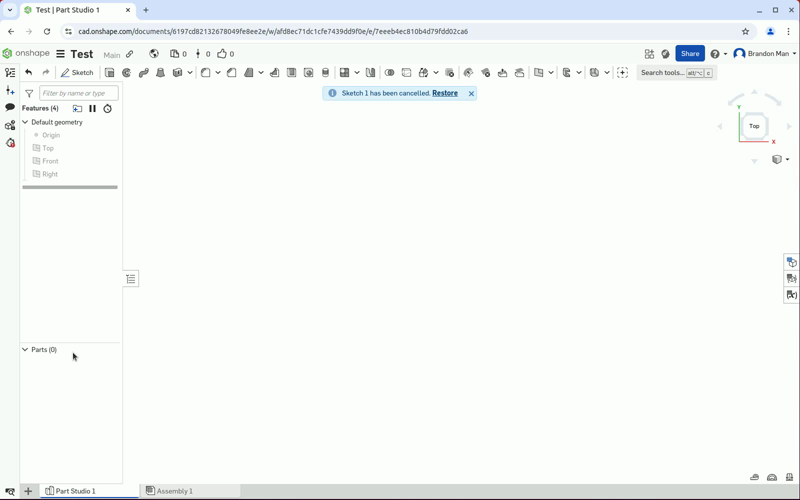
key(y)
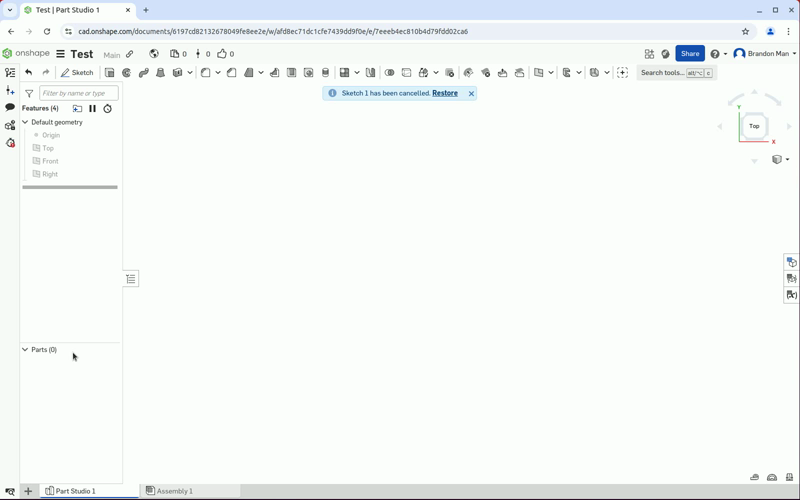
key(shift+p)
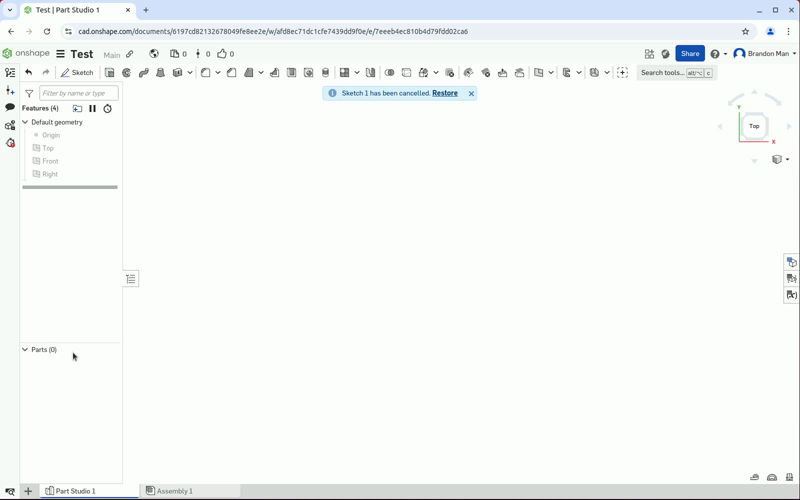
key(space)
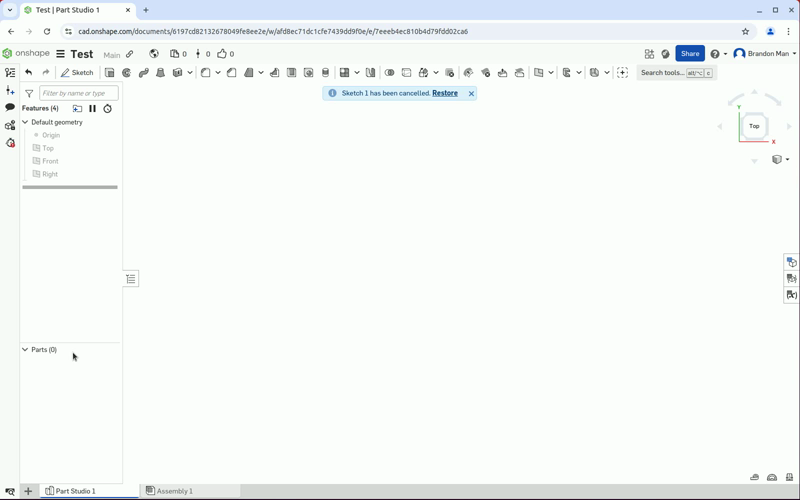
key_down(shift)
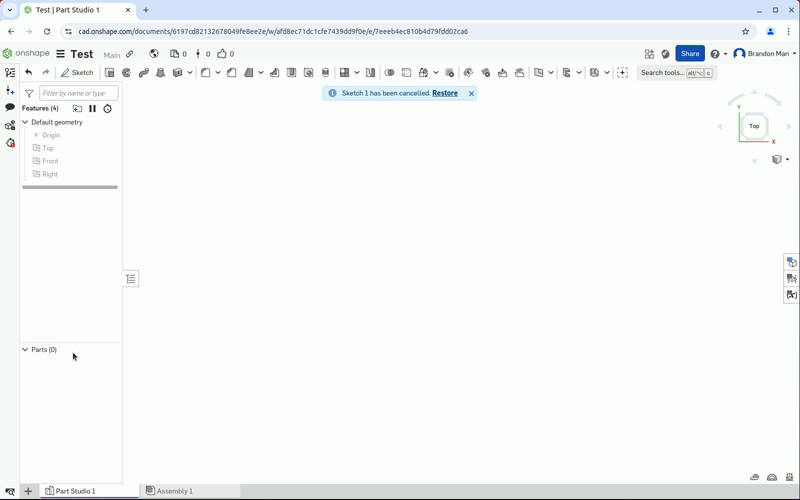
key(up)
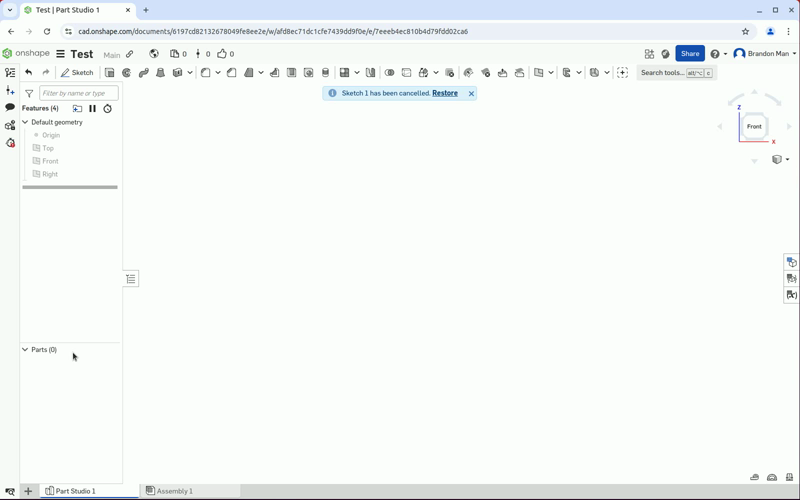
key_up(shift)
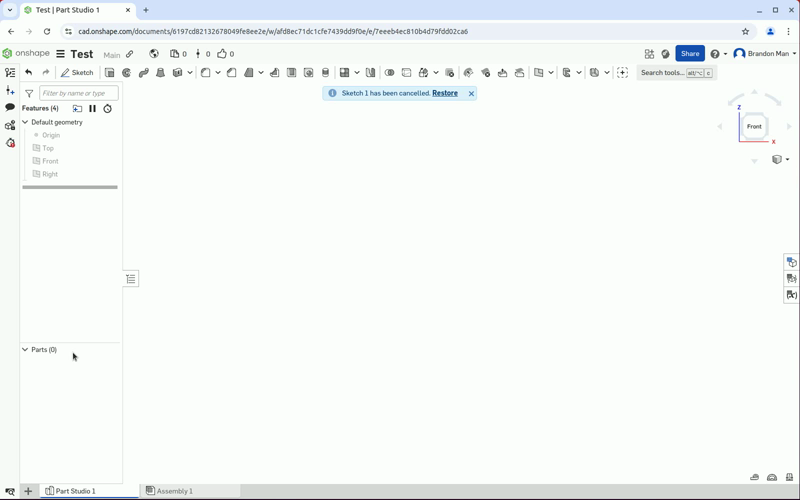
mouse_move(73, 352)
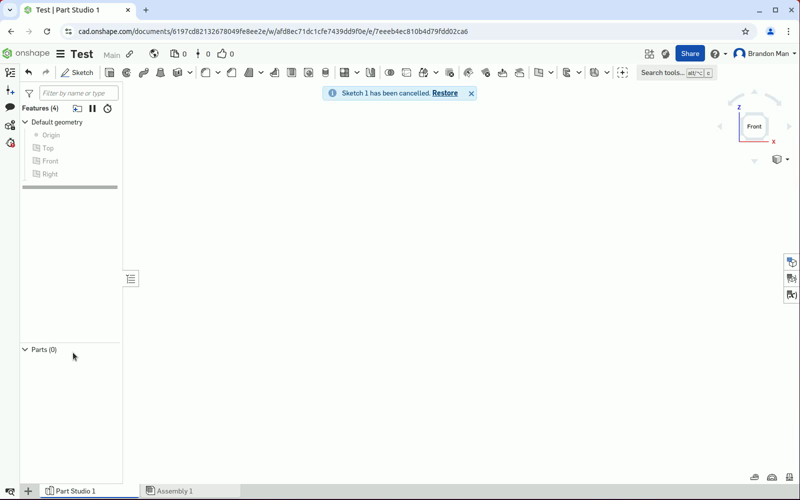
key(shift+y)
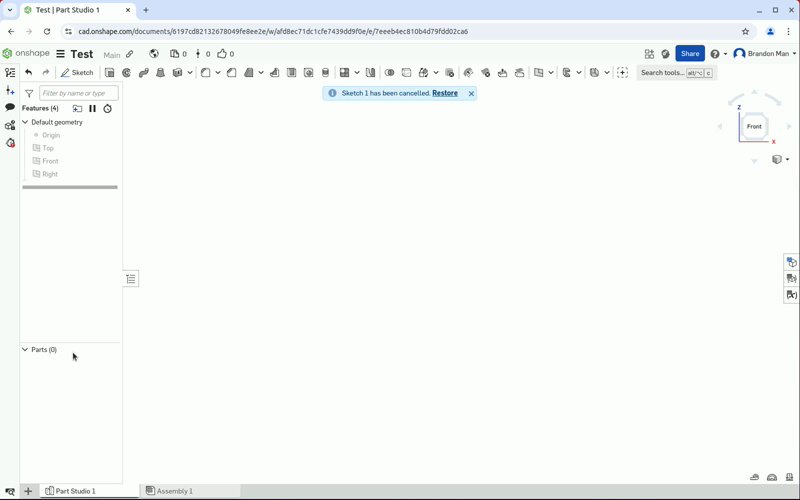
key(shift+s)
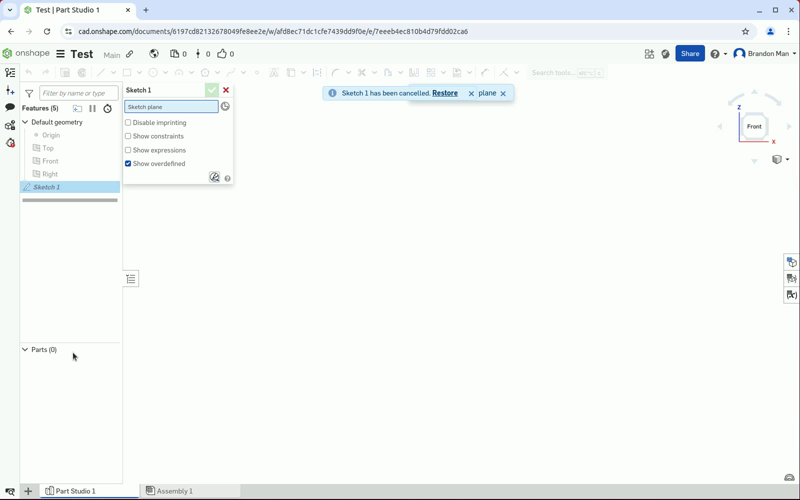
mouse_move(73, 163)
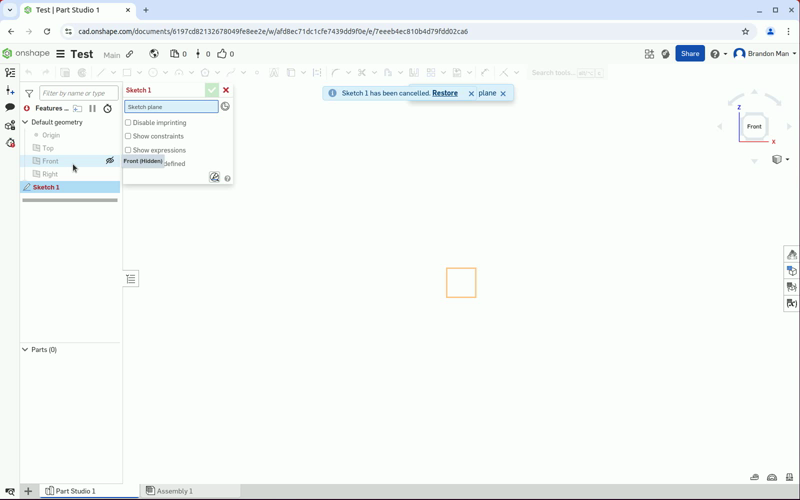
click(73, 163)
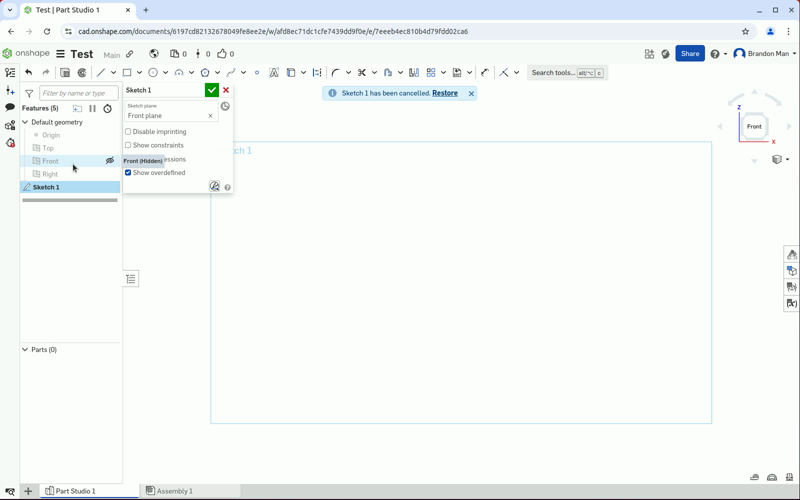
mouse_move(73, 352)
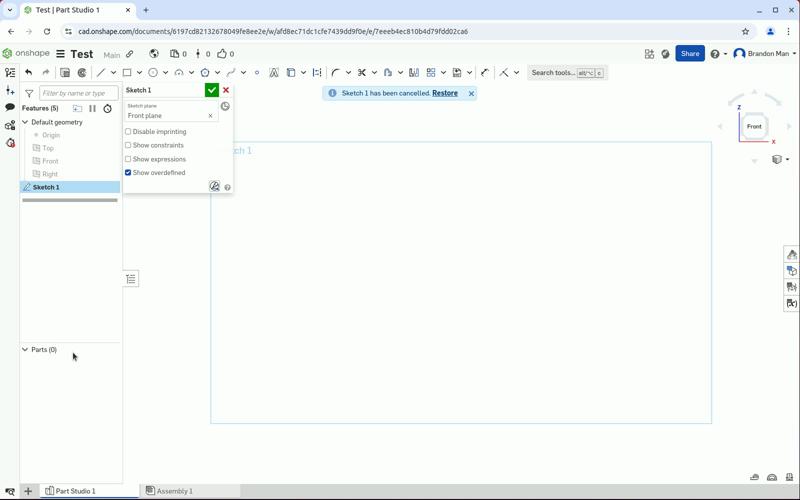
key(y)
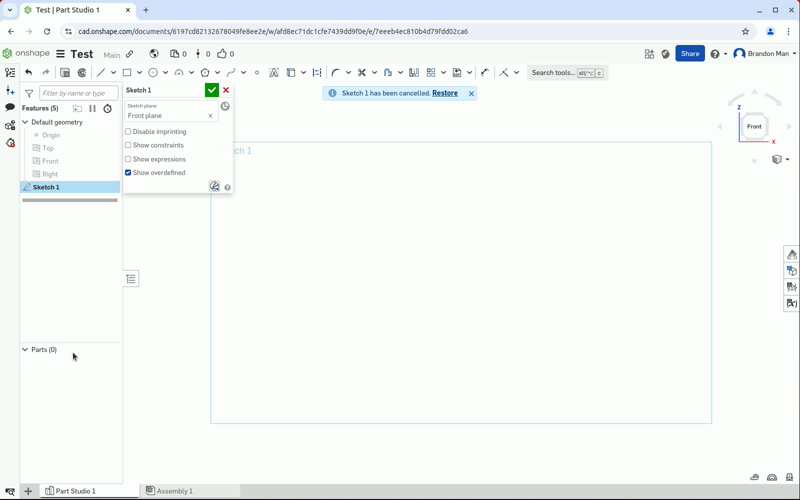
key(c)
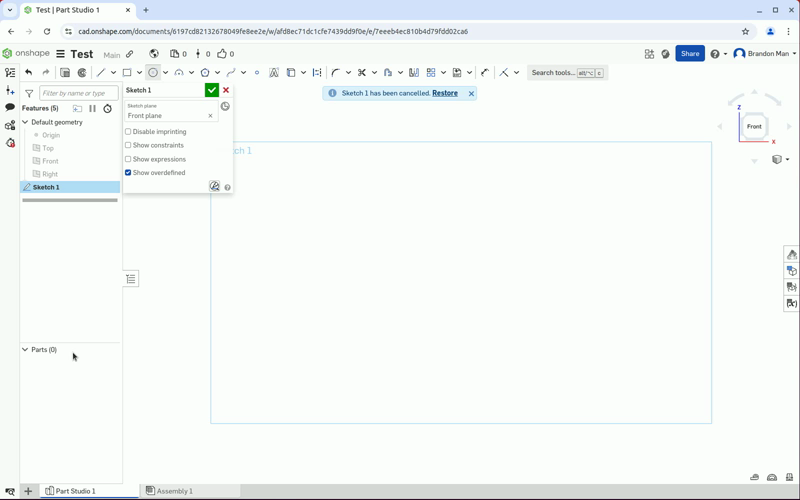
key_down(shift)
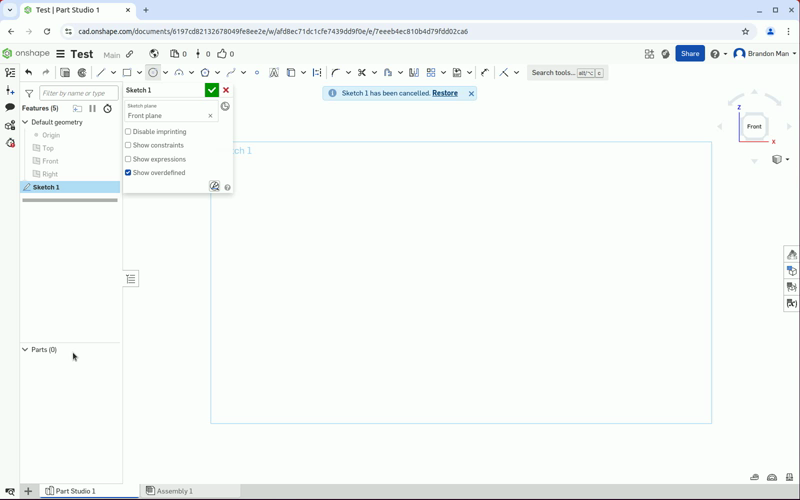
mouse_move(461, 282)
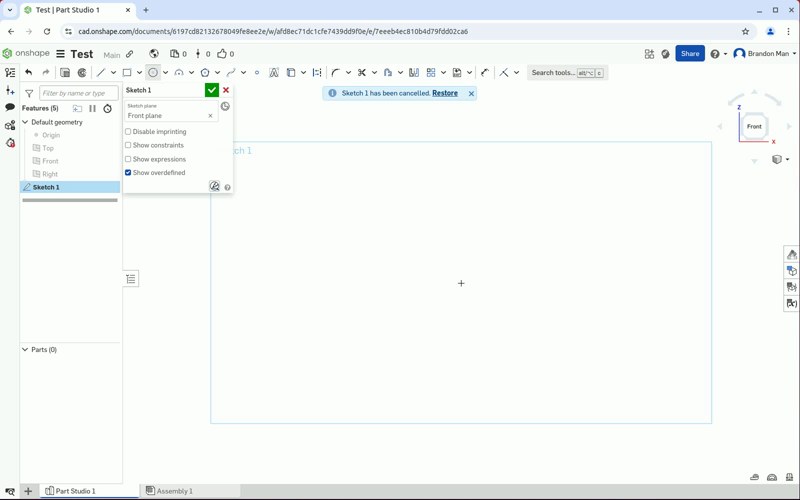
click(461, 282)
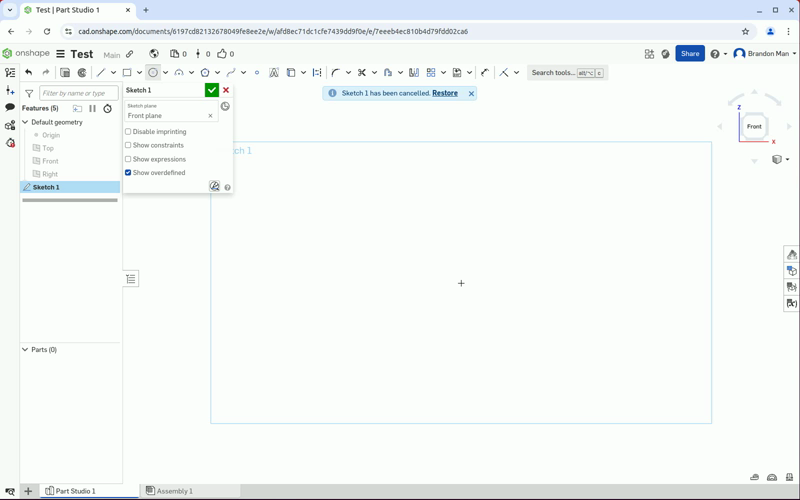
key_up(shift)
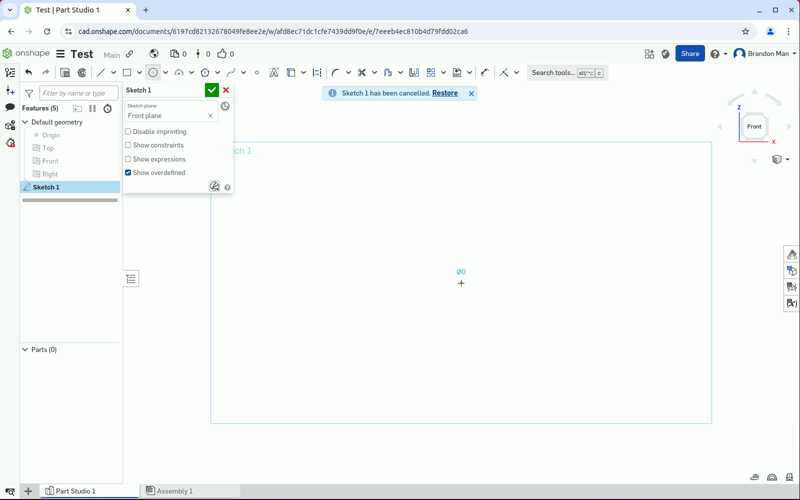
mouse_move(497, 282)
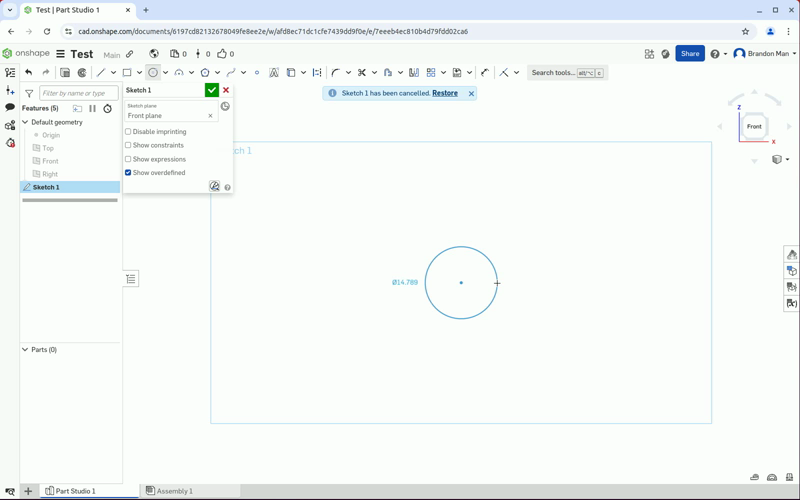
click(497, 282)
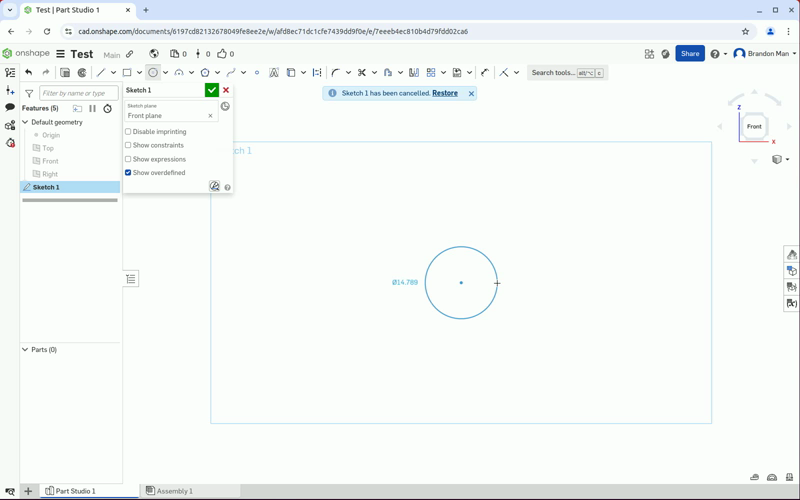
key(esc)
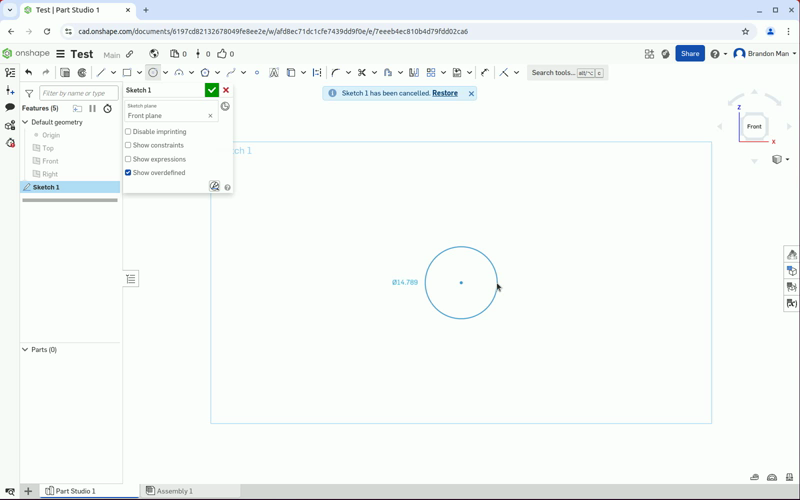
key(c)
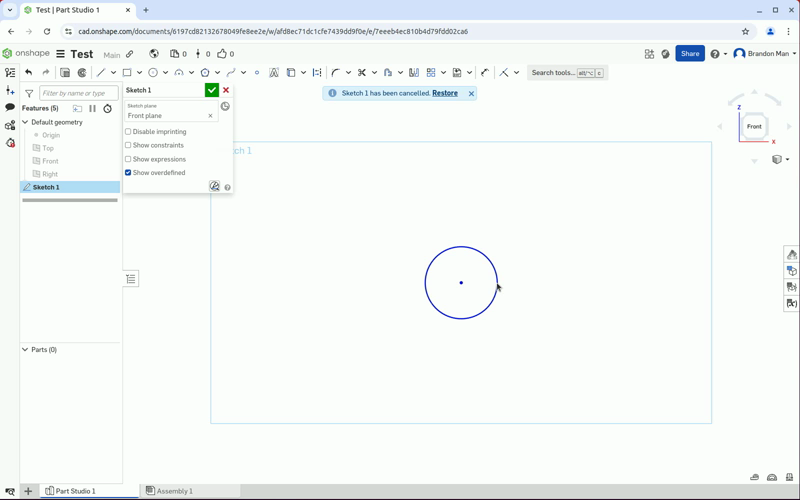
key_down(shift)
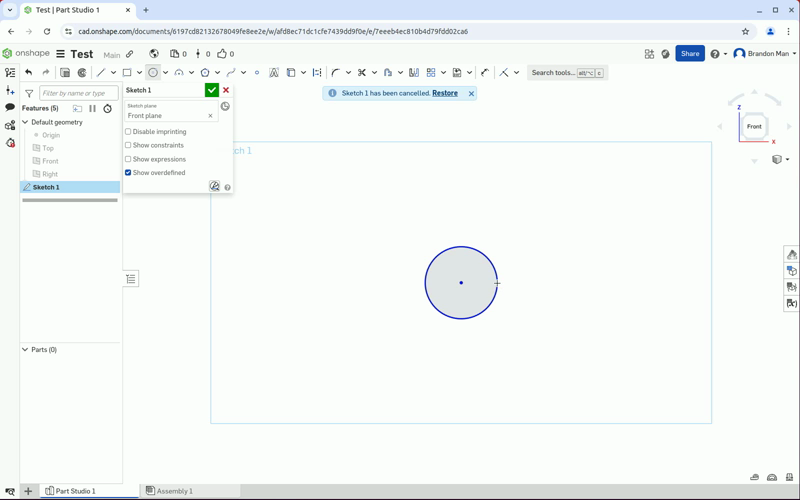
mouse_move(461, 282)
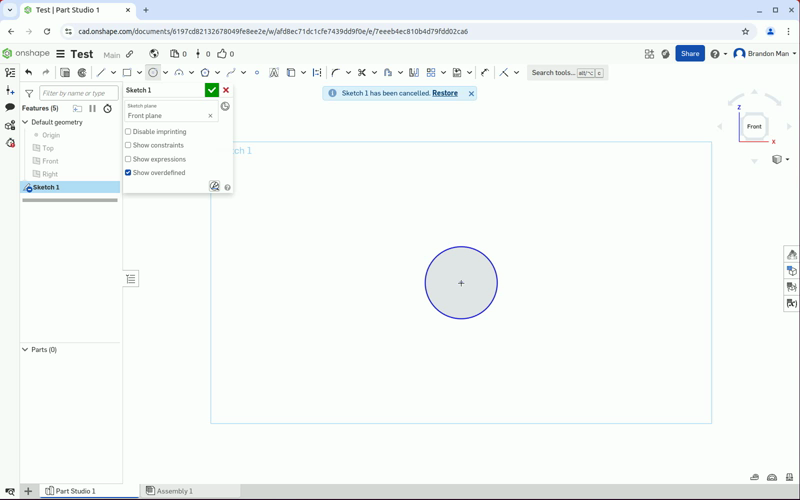
click(461, 282)
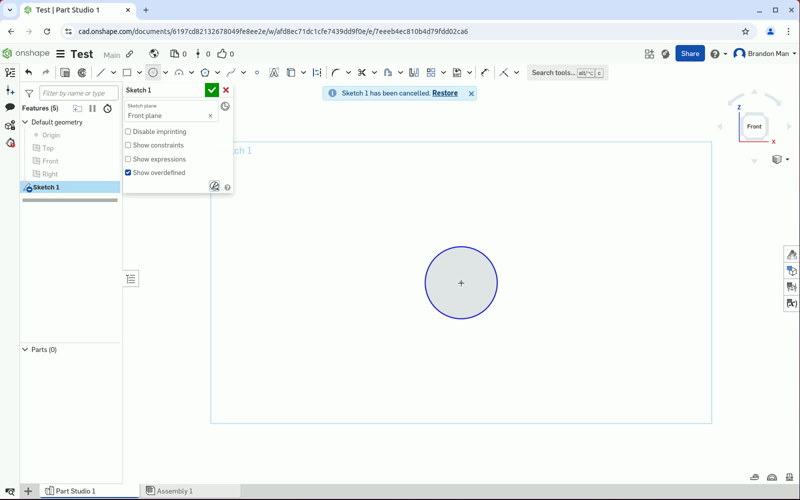
key_up(shift)
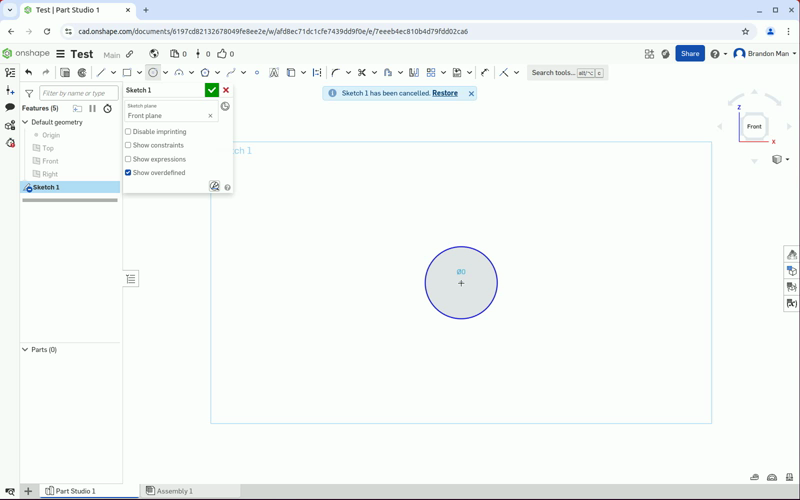
mouse_move(479, 282)
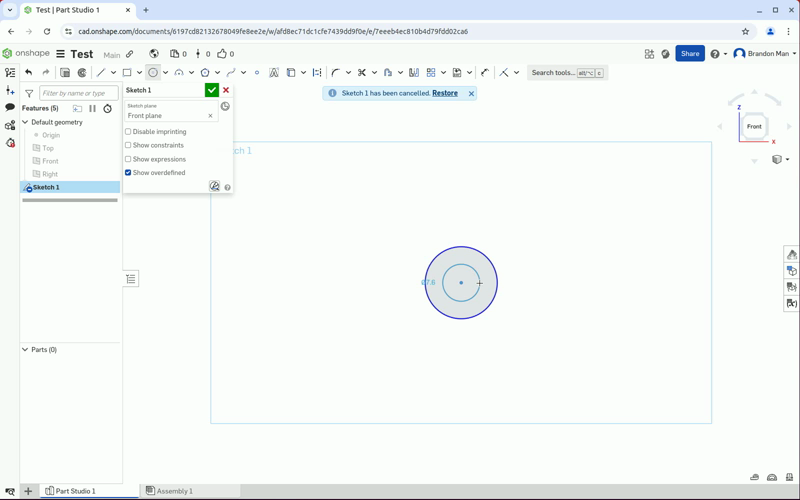
click(479, 282)
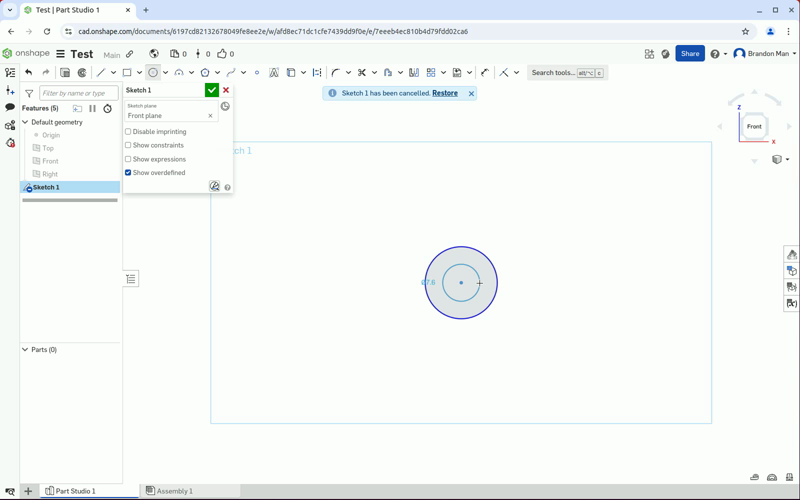
key(esc)
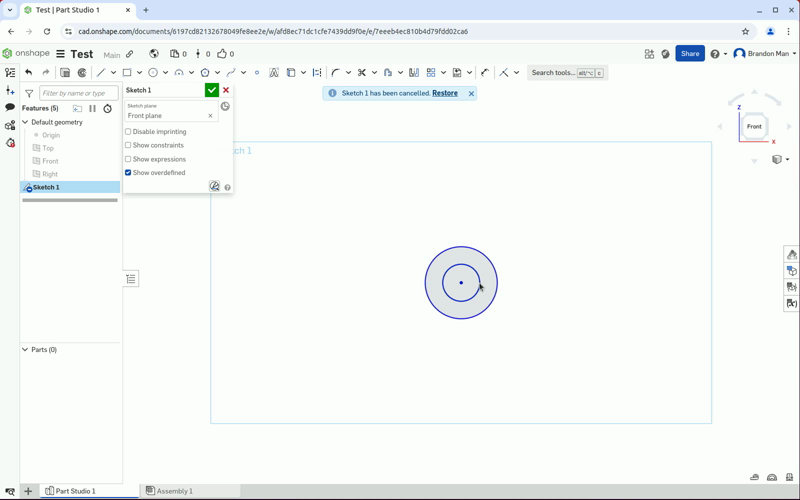
mouse_move(445, 267)
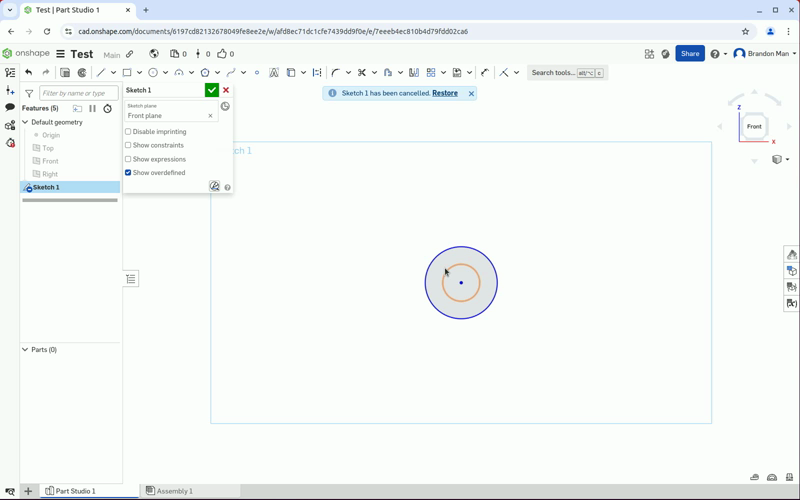
click(445, 267)
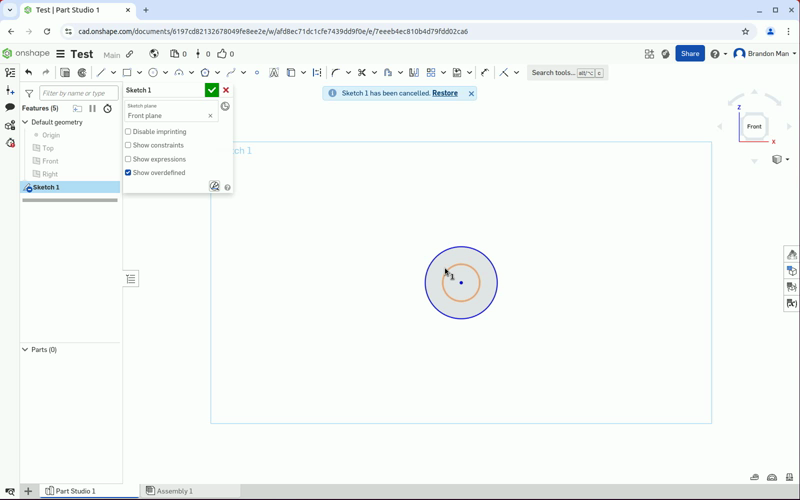
mouse_move(73, 352)
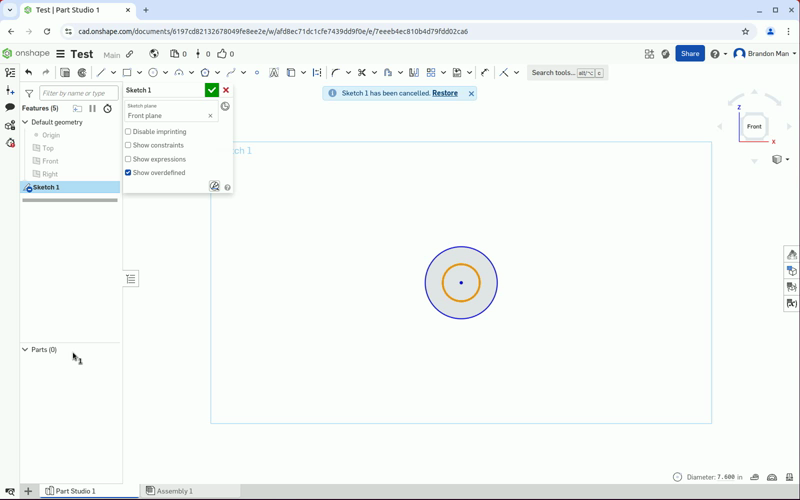
key(shift+y)
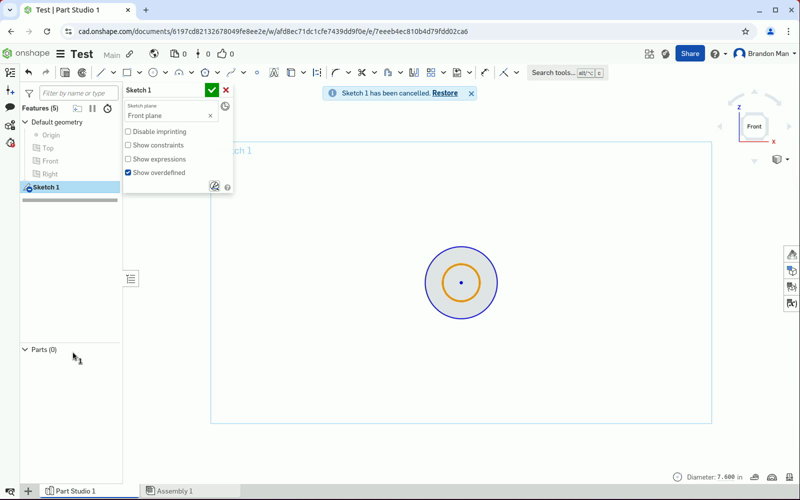
key(shift+e)
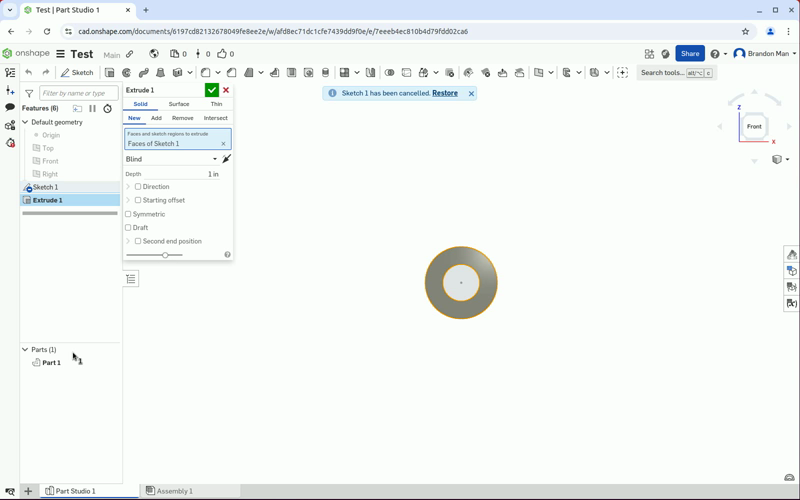
mouse_move(143, 106)
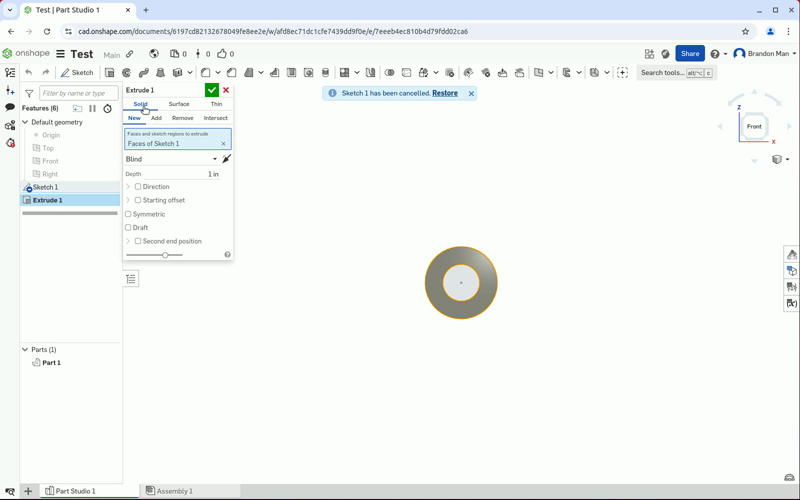
click(143, 106)
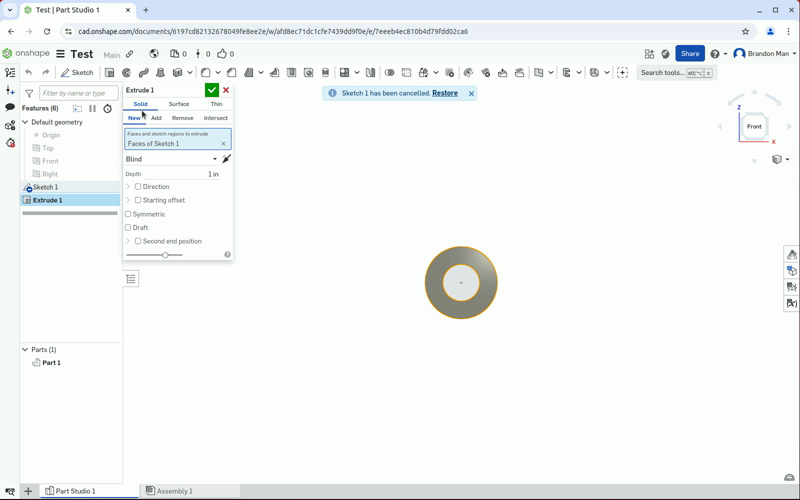
mouse_move(137, 120)
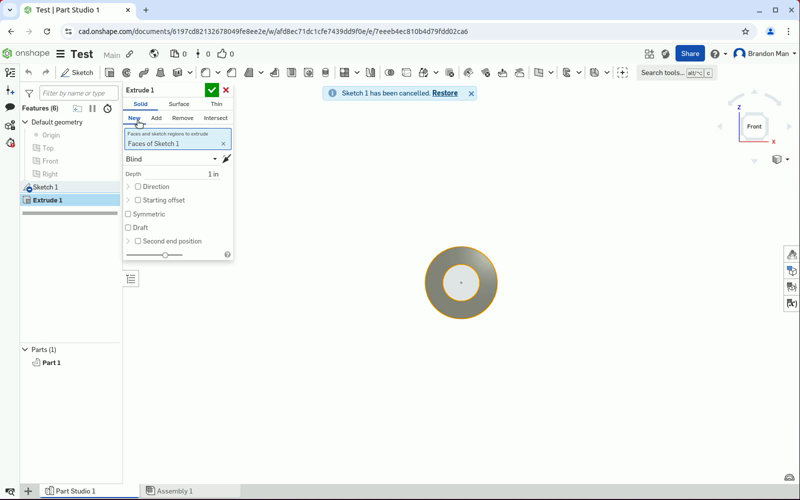
click(137, 120)
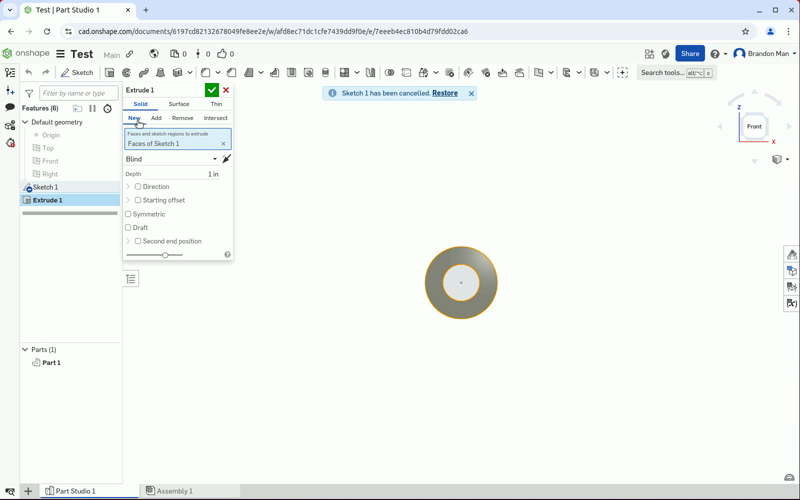
key(tab, 4)
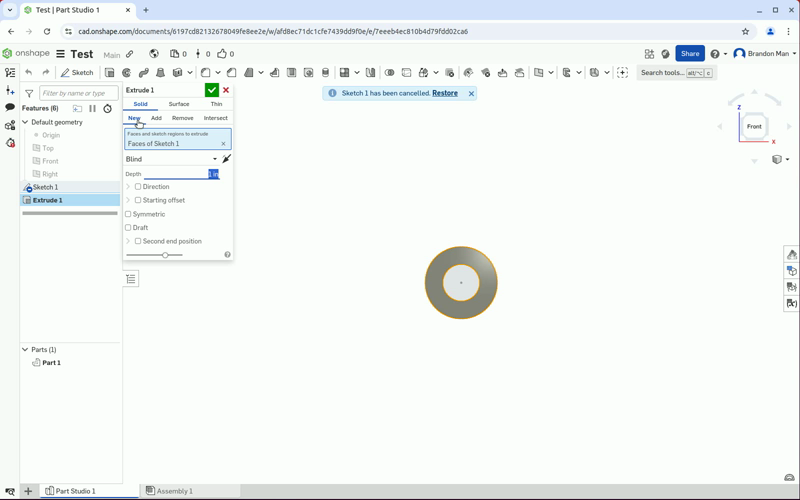
text(3.129)
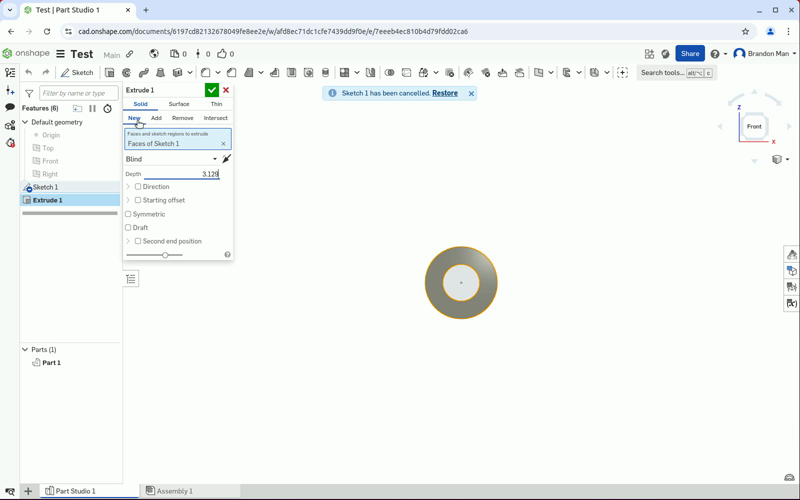
key(enter)
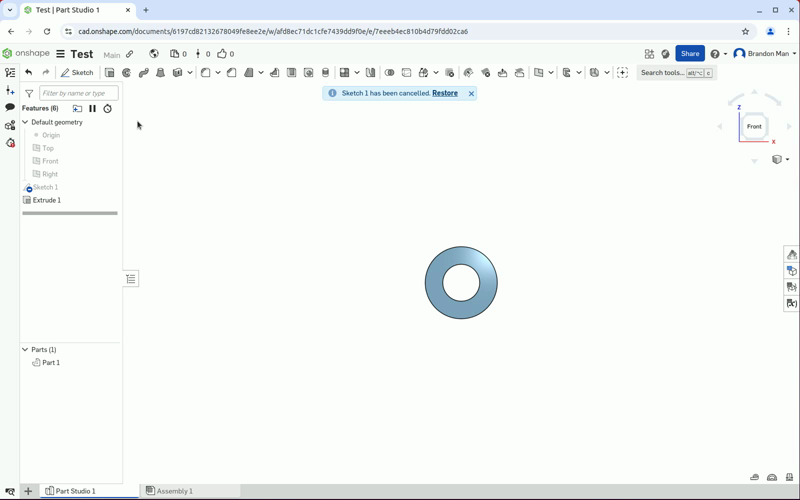
key(shift+h)
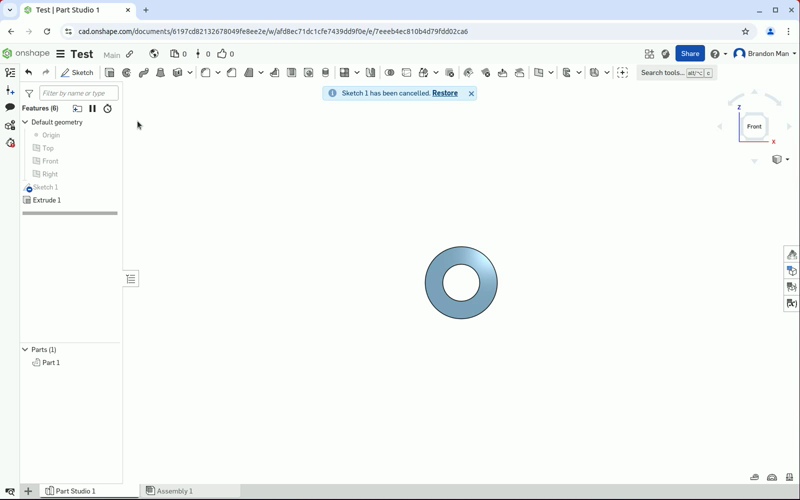
key(shift+h)
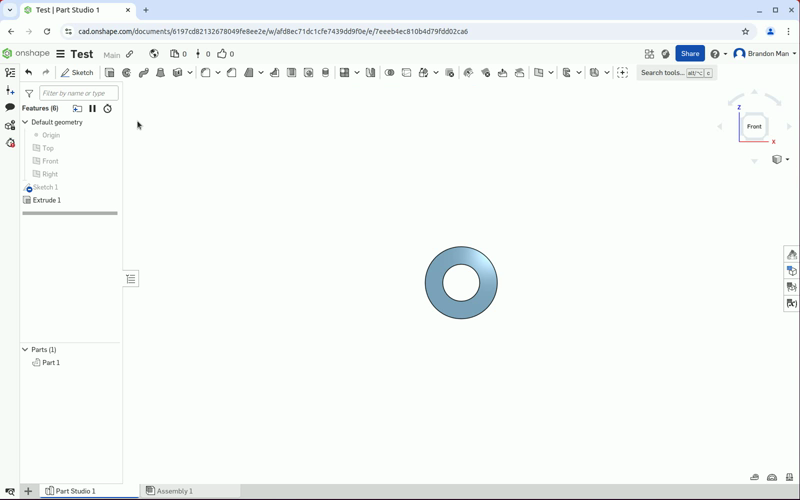
mouse_move(73, 189)
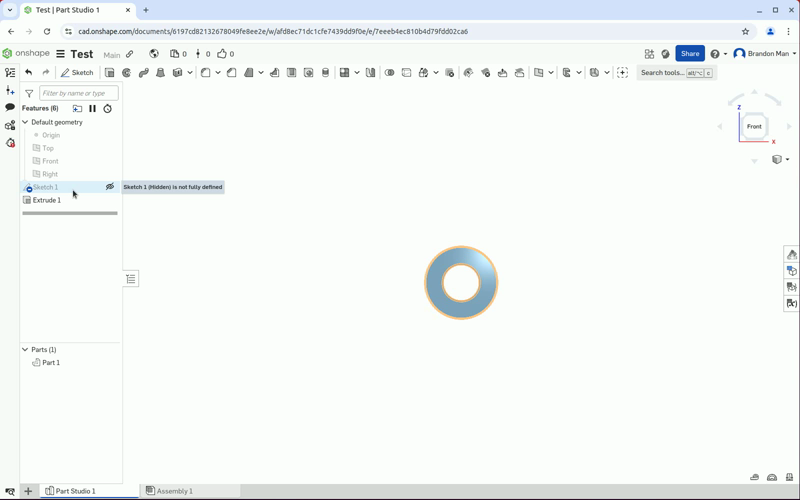
click(73, 189)
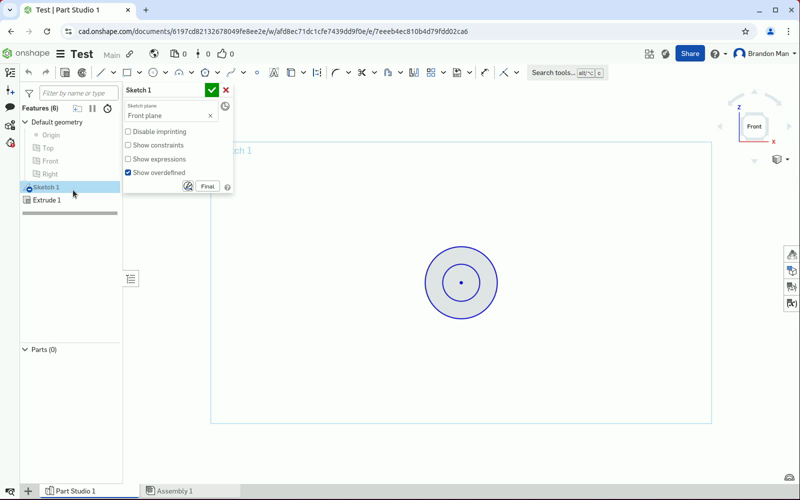
mouse_move(229, 92)
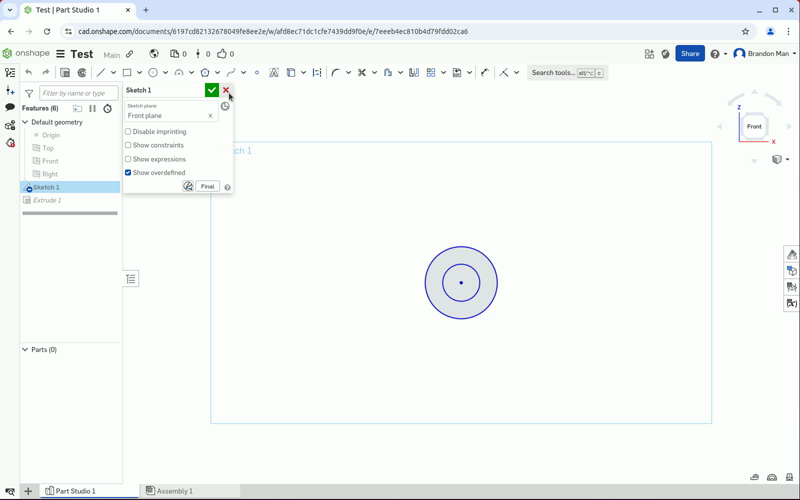
click(229, 92)
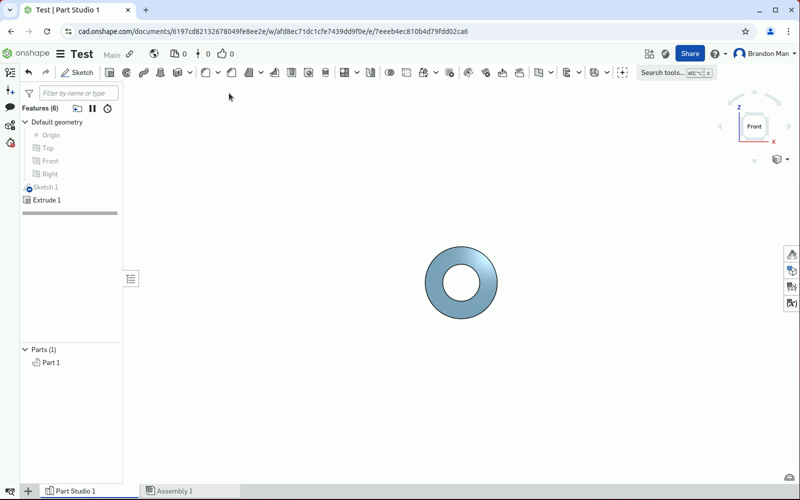
mouse_move(541, 75)
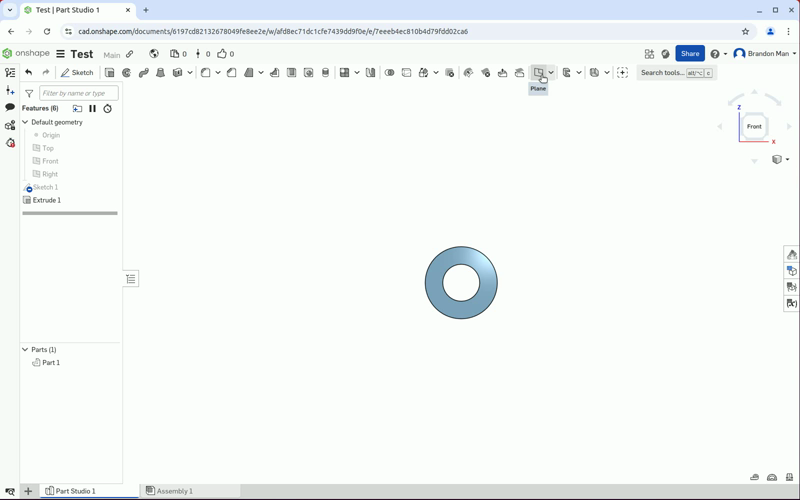
click(541, 75)
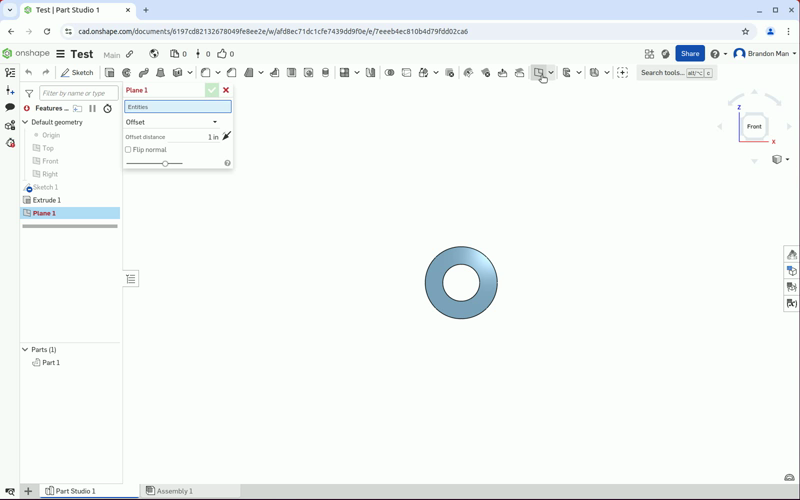
mouse_move(73, 163)
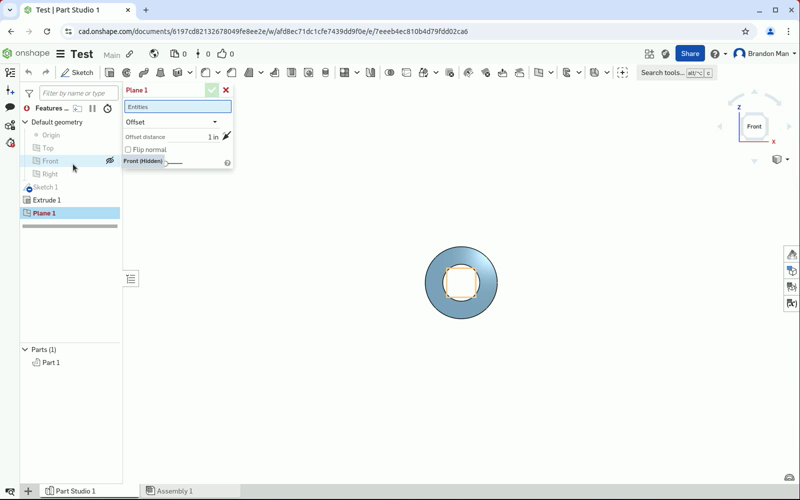
click(73, 163)
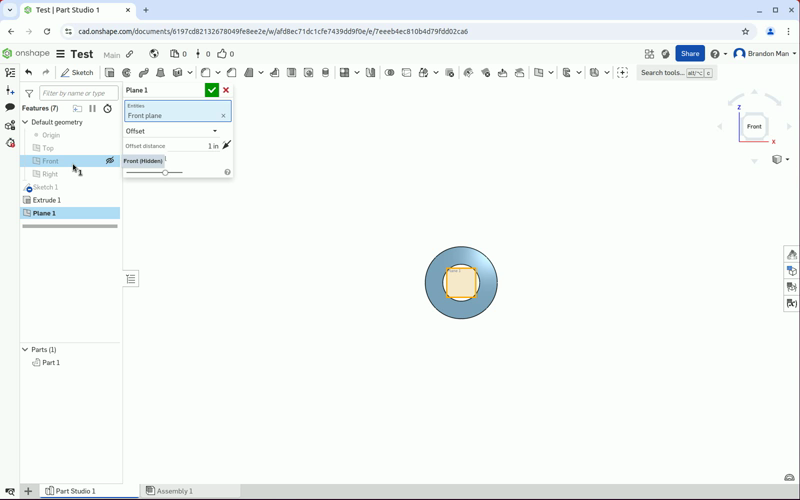
key(tab, 2)
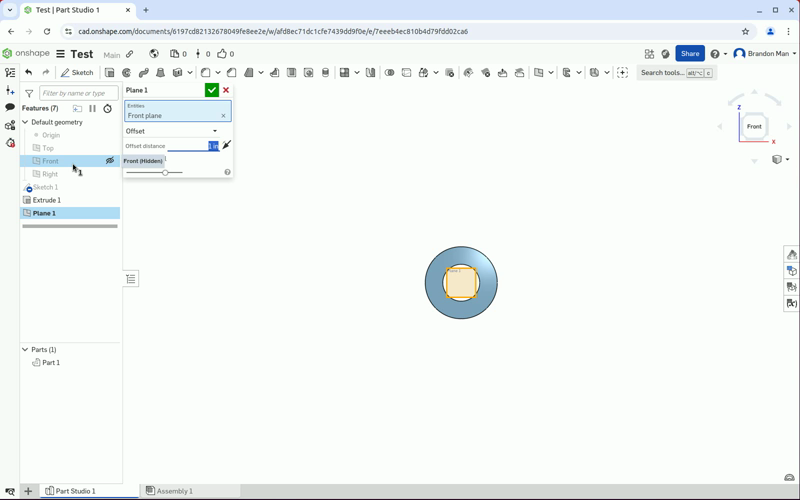
text(3.143)
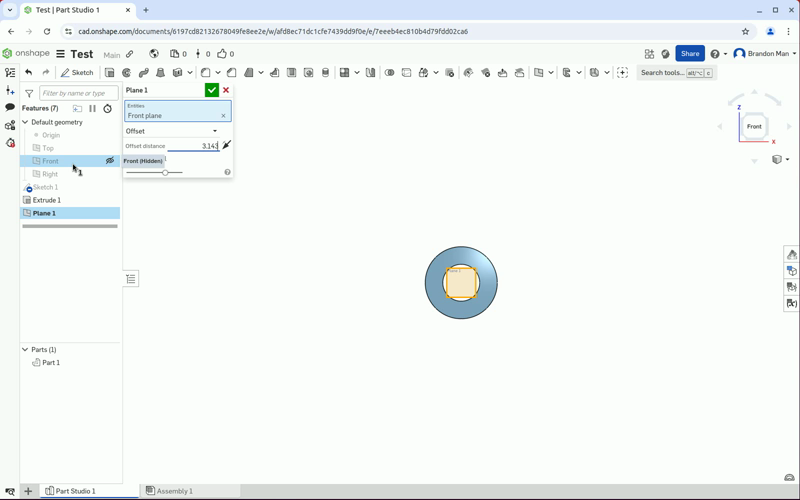
key(enter, 2)
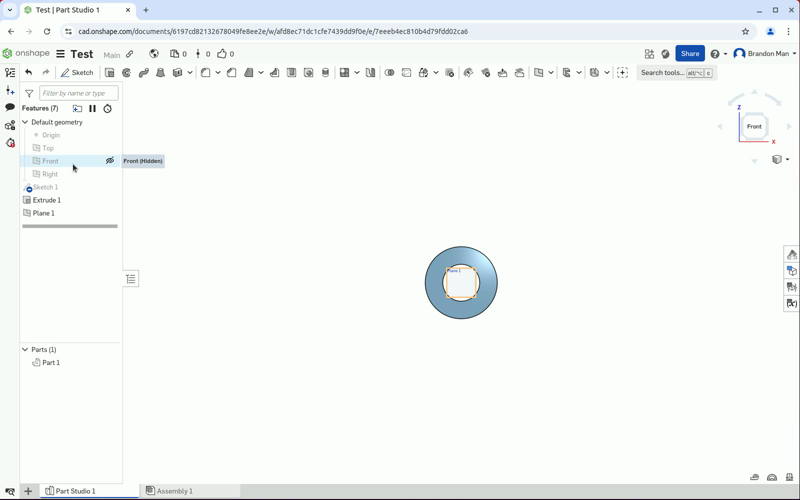
key(shift+s)
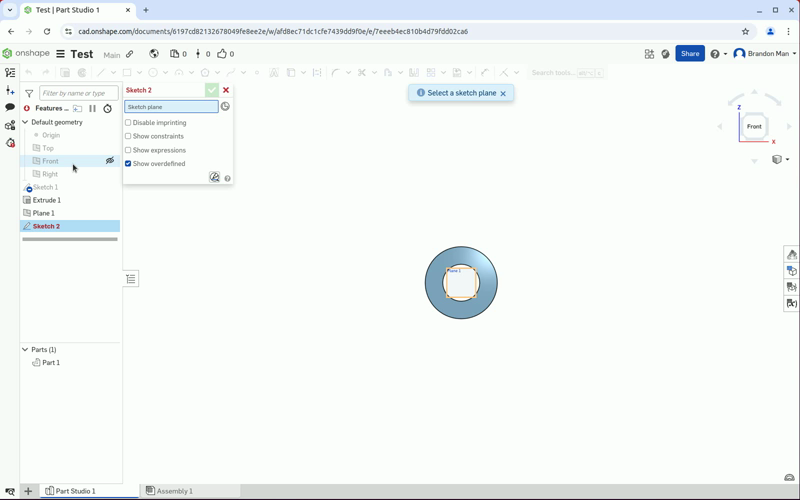
mouse_move(73, 215)
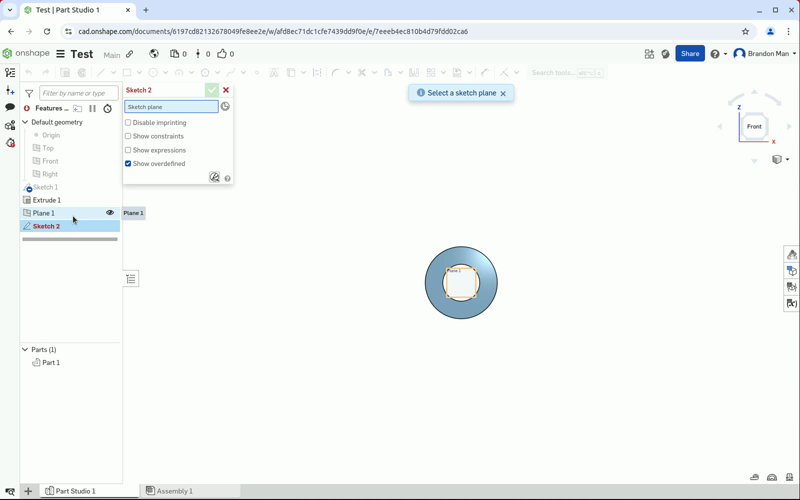
click(73, 215)
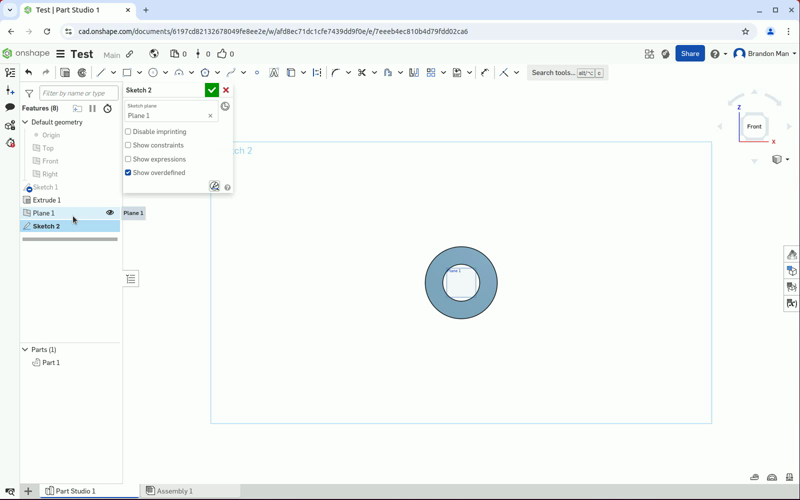
mouse_move(73, 352)
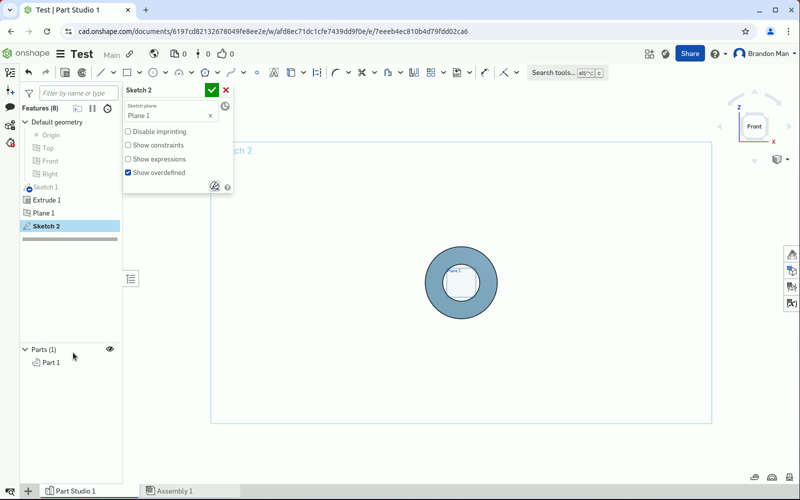
key(y)
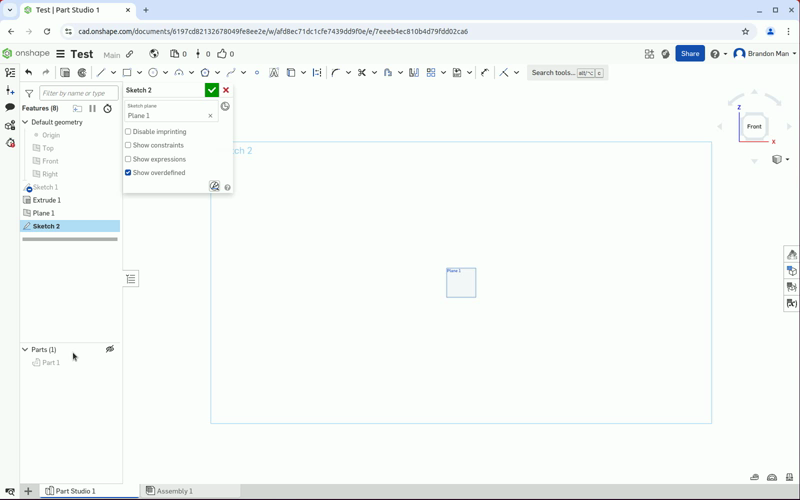
key(c)
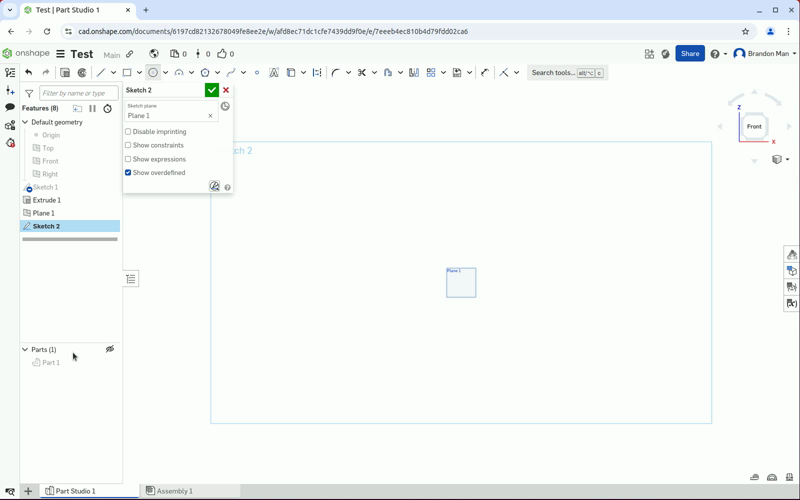
key_down(shift)
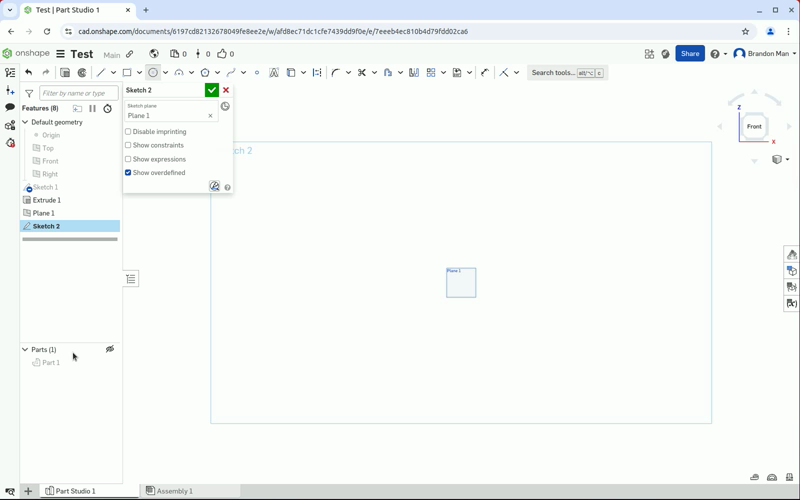
mouse_move(461, 282)
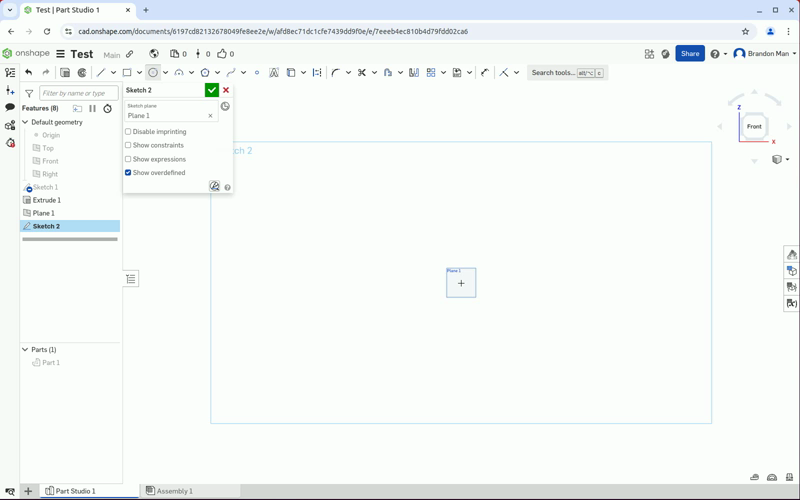
click(461, 282)
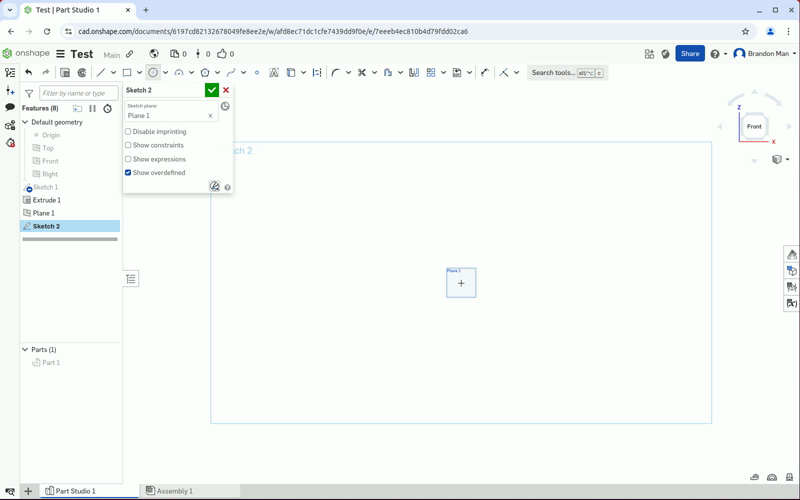
key_up(shift)
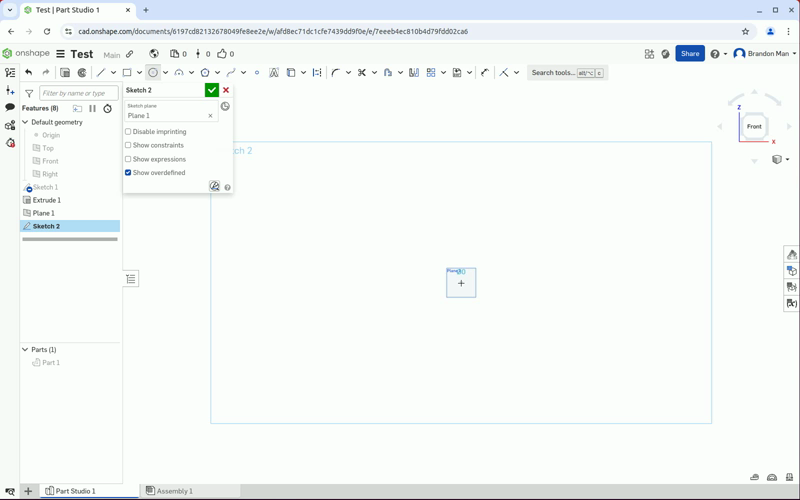
mouse_move(494, 282)
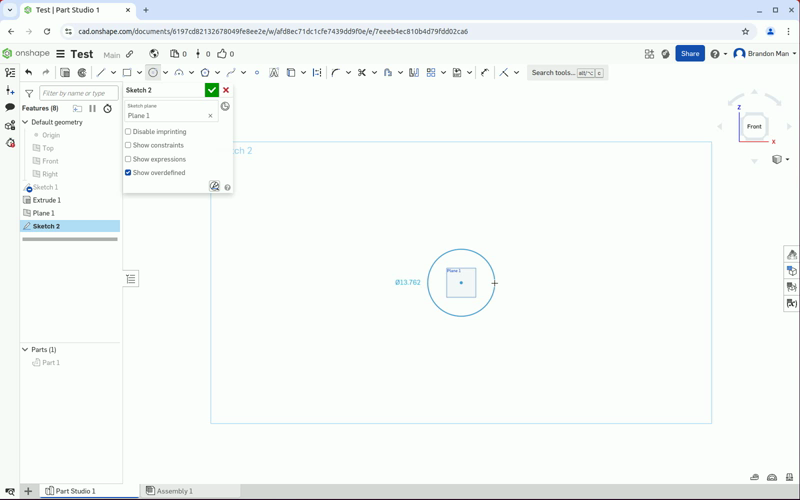
click(494, 282)
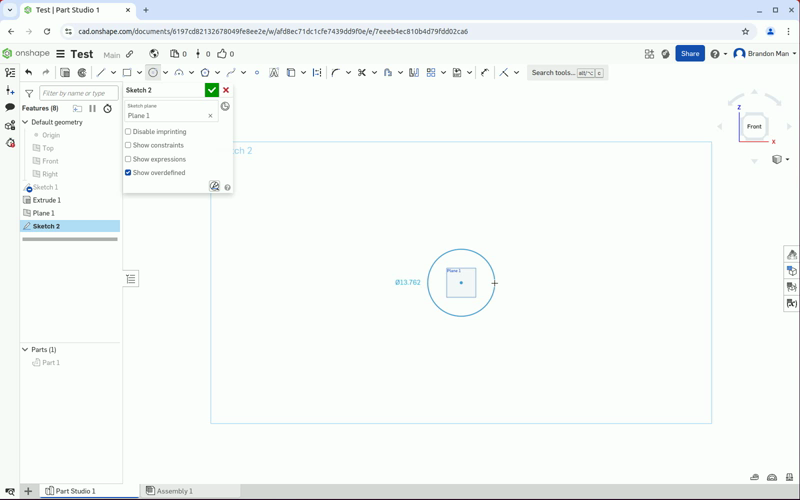
key(esc)
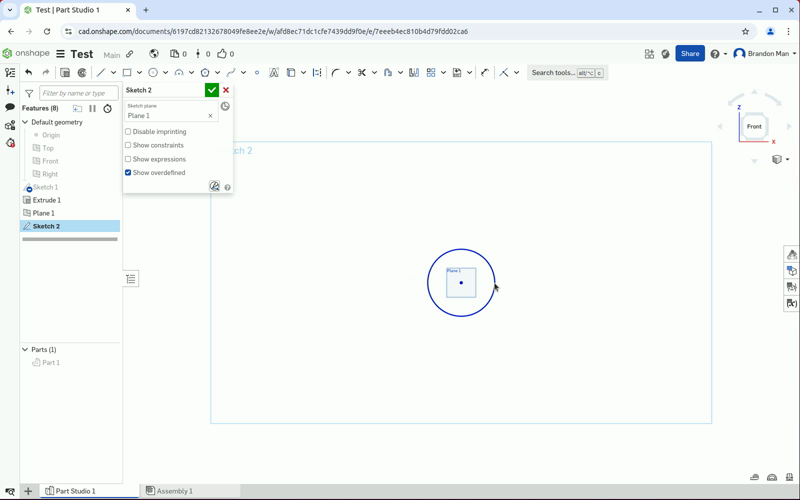
key(c)
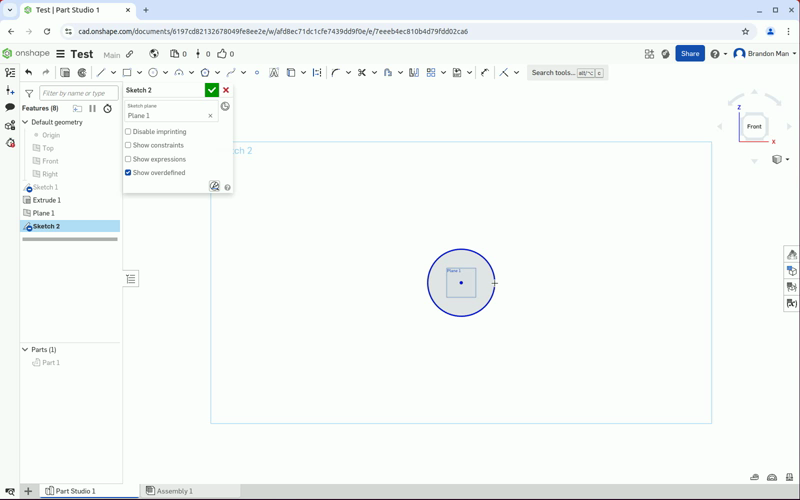
key_down(shift)
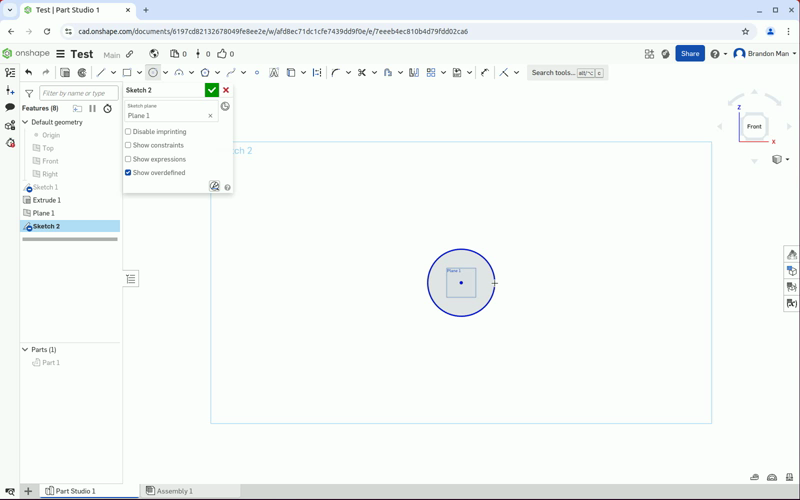
mouse_move(461, 282)
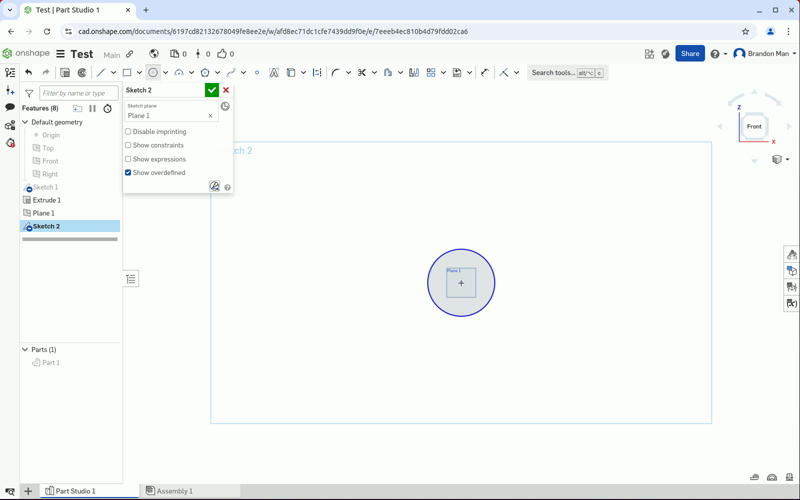
click(461, 282)
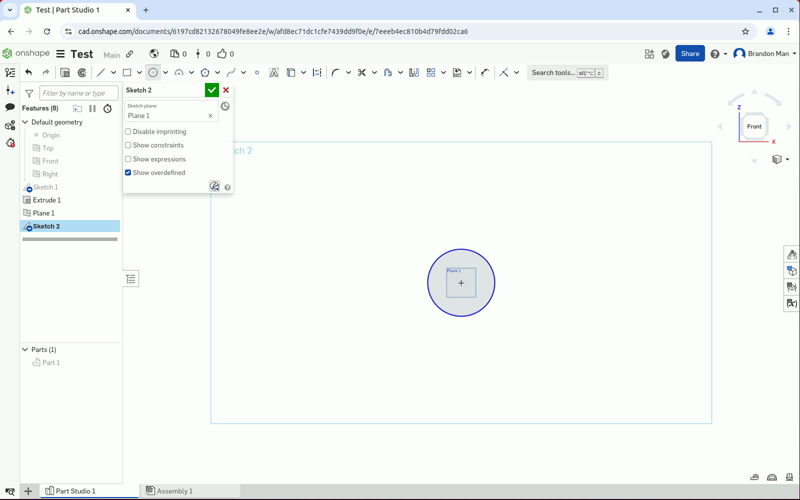
key_up(shift)
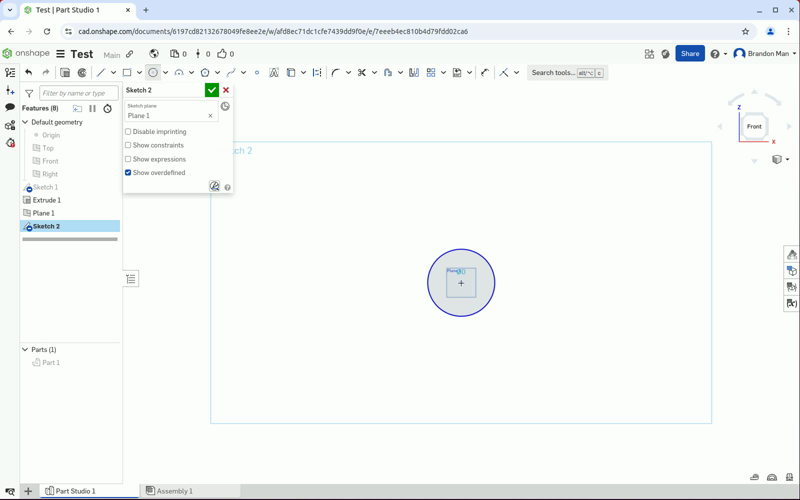
mouse_move(480, 282)
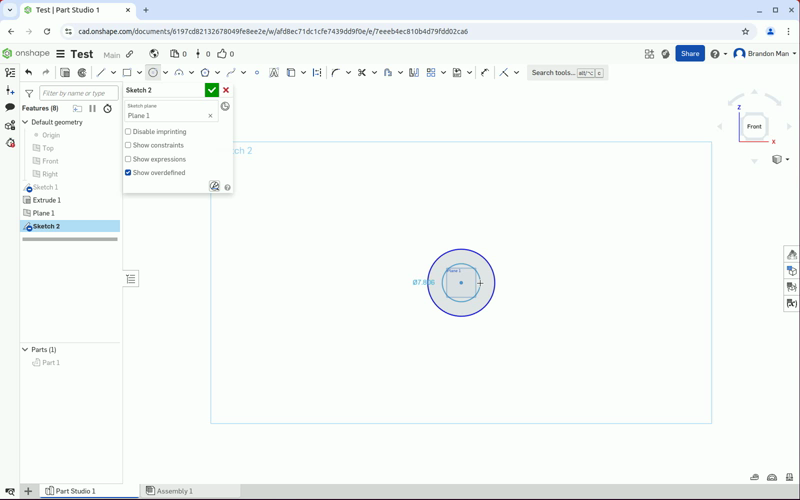
click(480, 282)
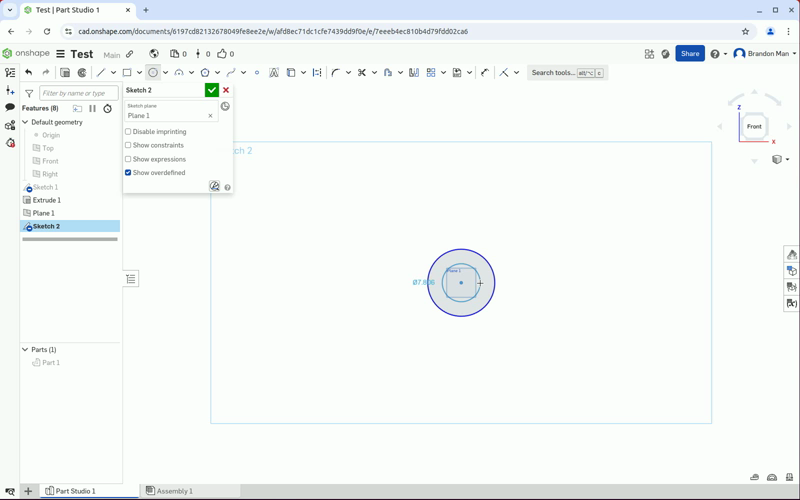
key(esc)
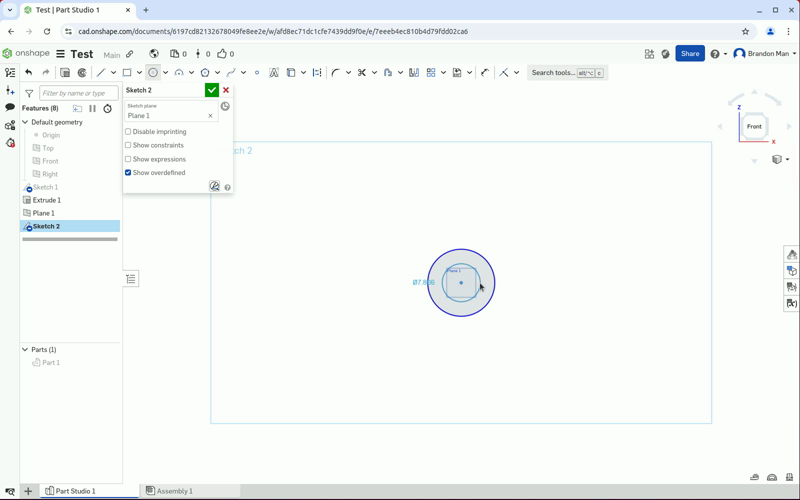
mouse_move(454, 308)
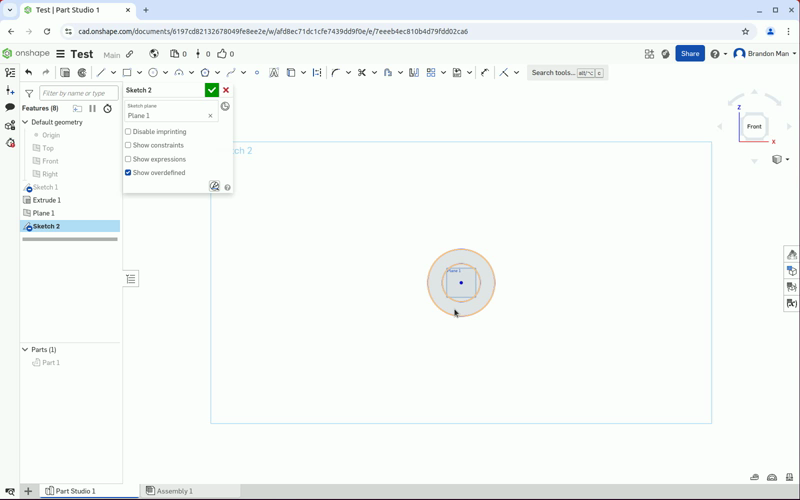
click(454, 308)
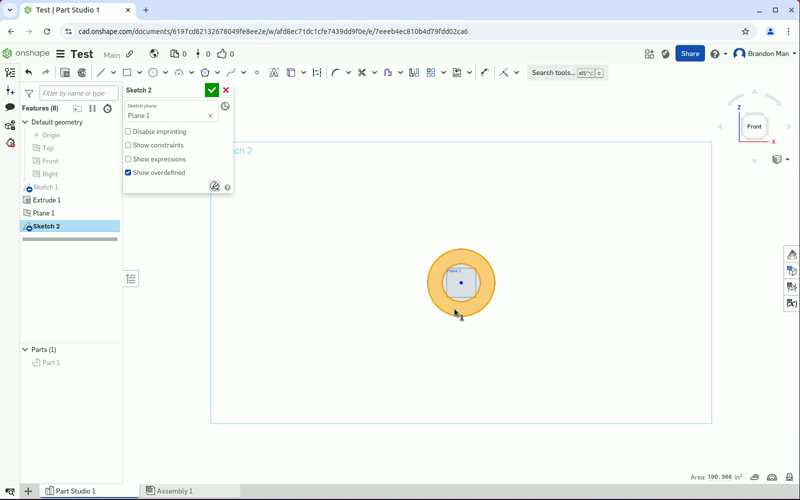
mouse_move(73, 352)
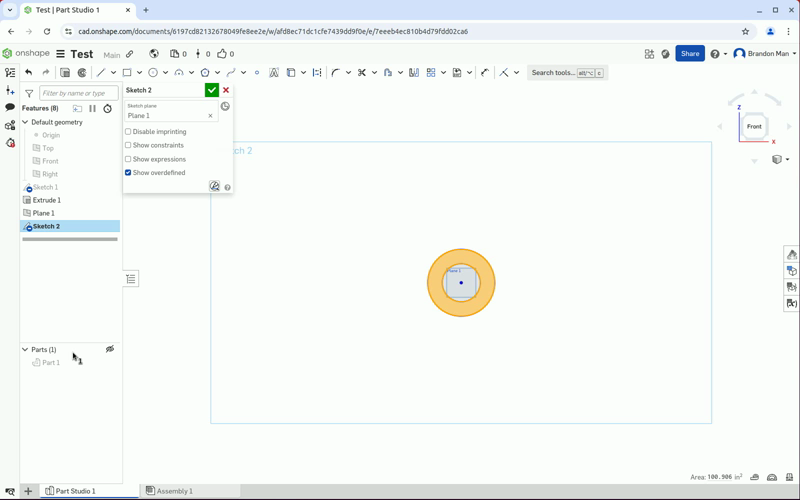
key(shift+y)
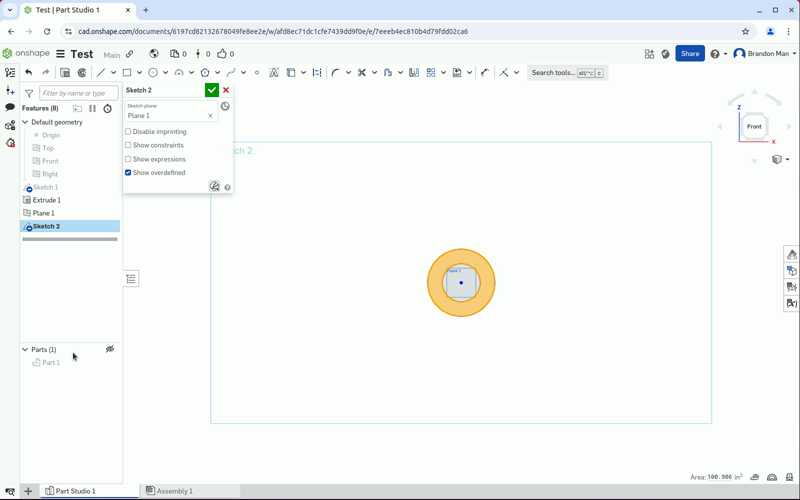
key(shift+e)
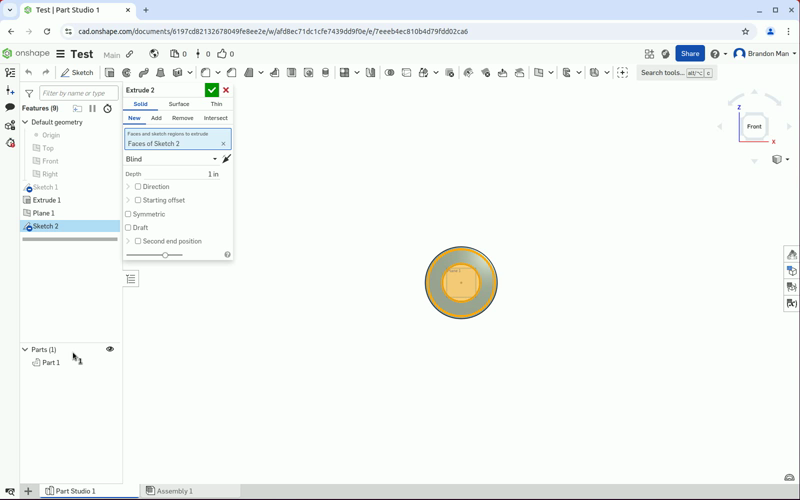
mouse_move(143, 106)
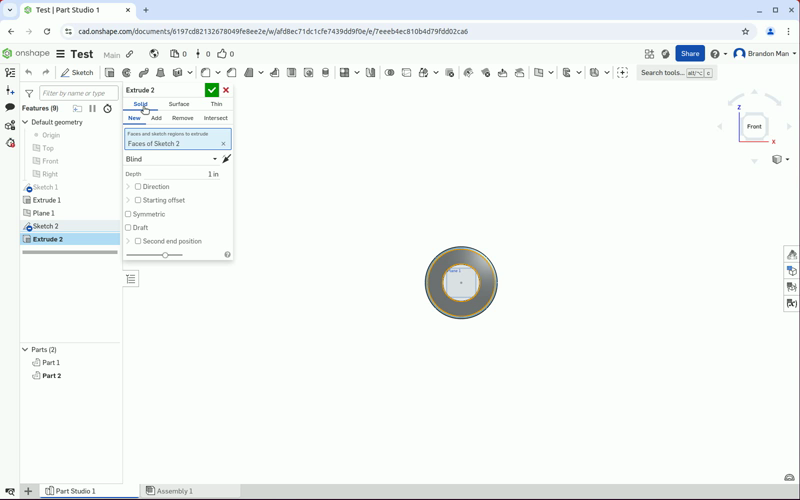
click(143, 106)
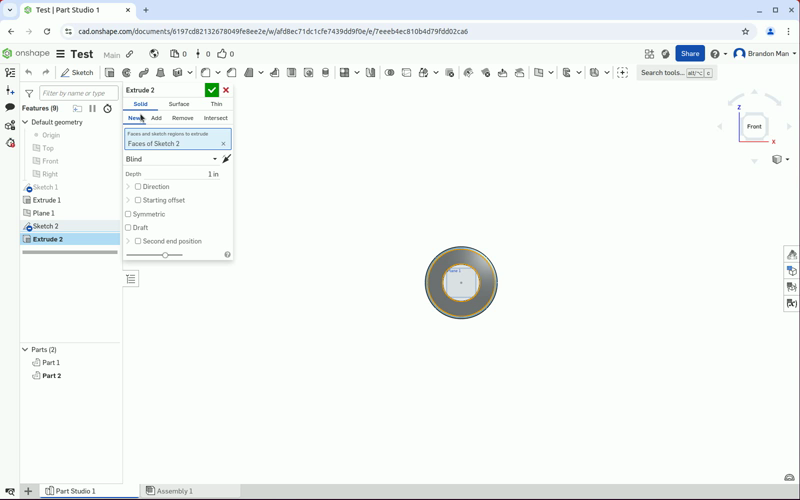
mouse_move(137, 120)
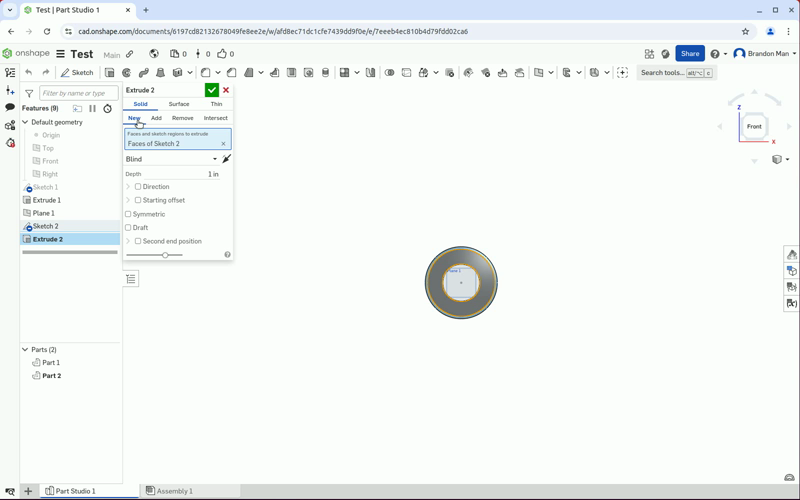
click(137, 120)
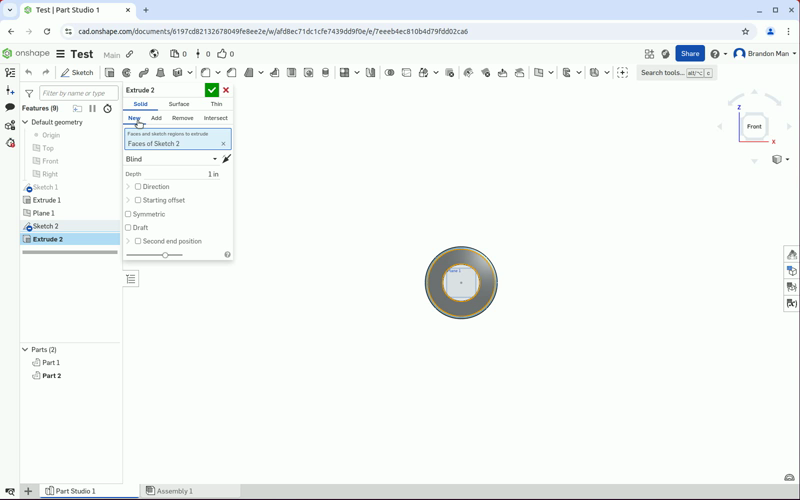
key(tab, 4)
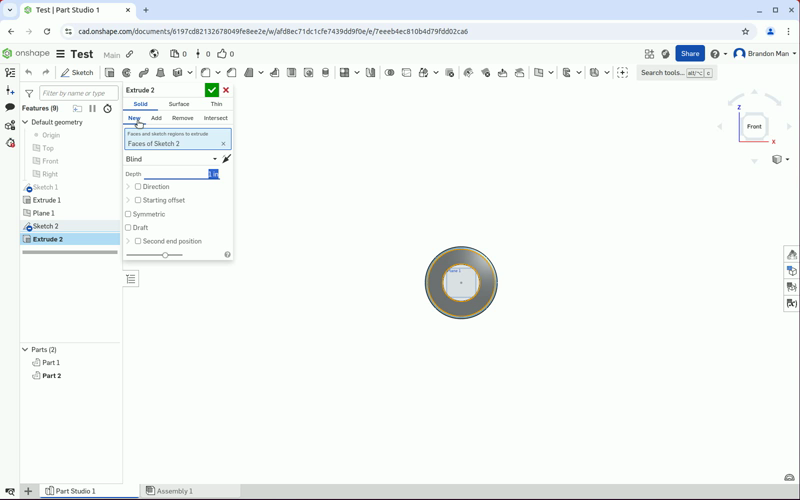
text(0.963)
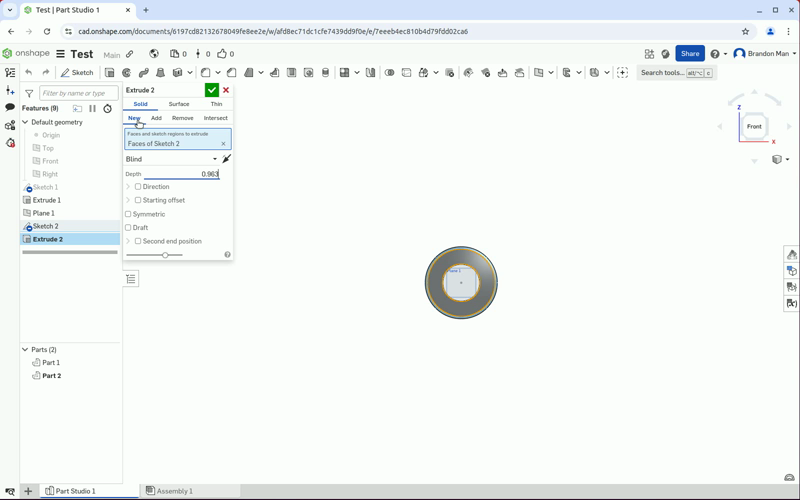
key(enter)
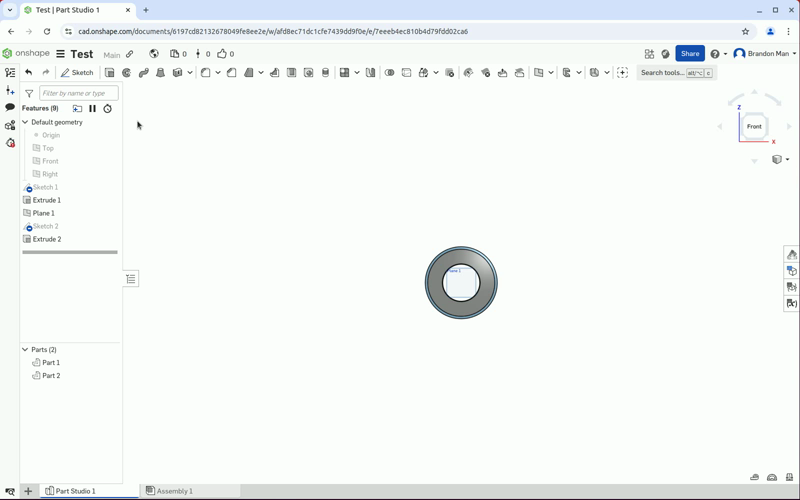
key(shift+h)
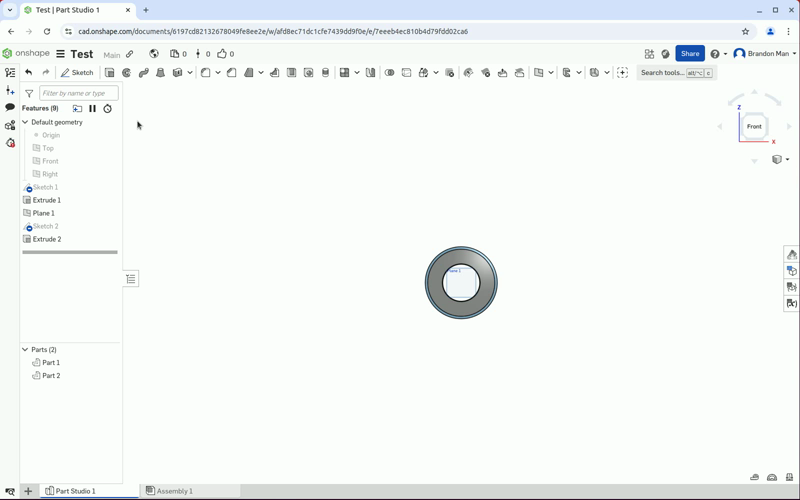
key(shift+h)
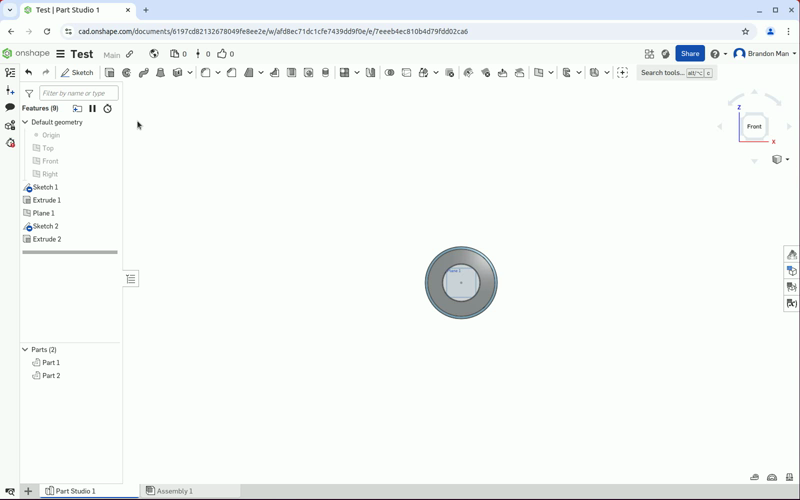
key(shift+7)
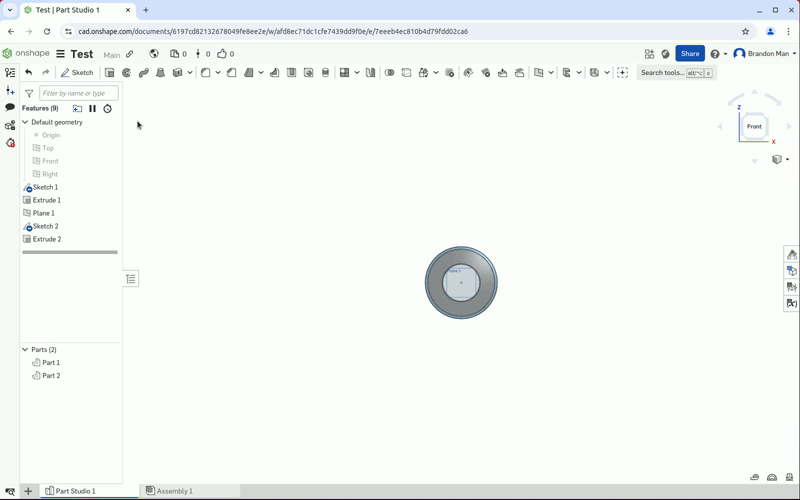
key(left, 2)
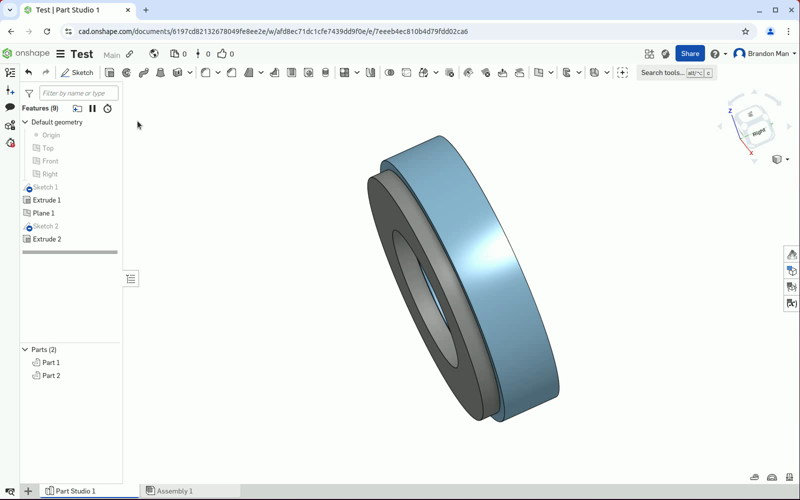
key(down, 2)
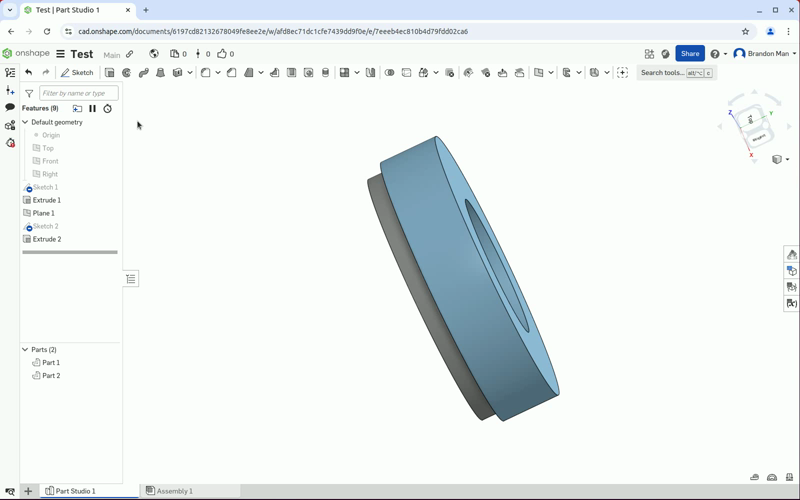
key(up, 2)
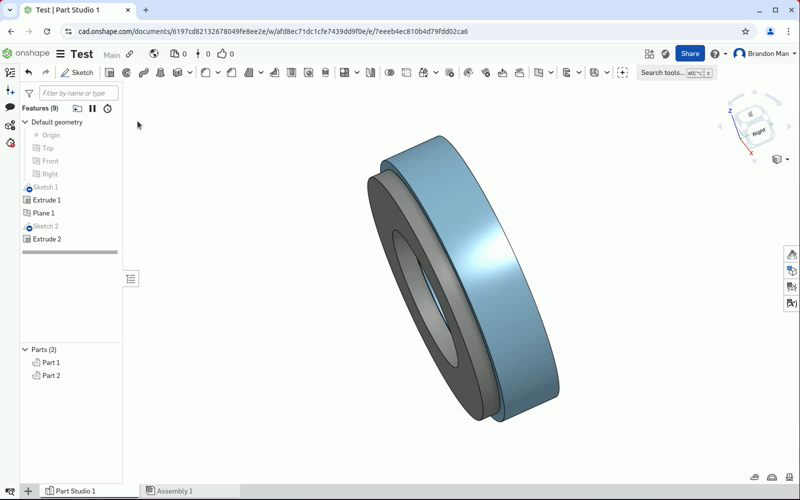
key(right, 2)
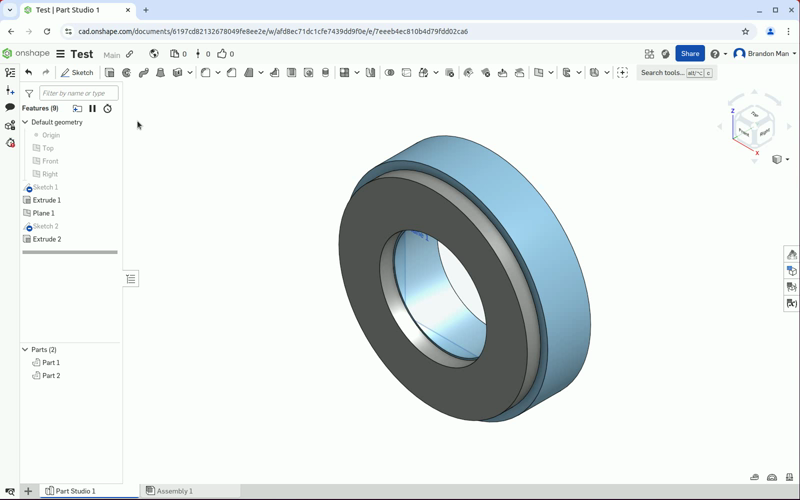
mouse_move(73, 189)
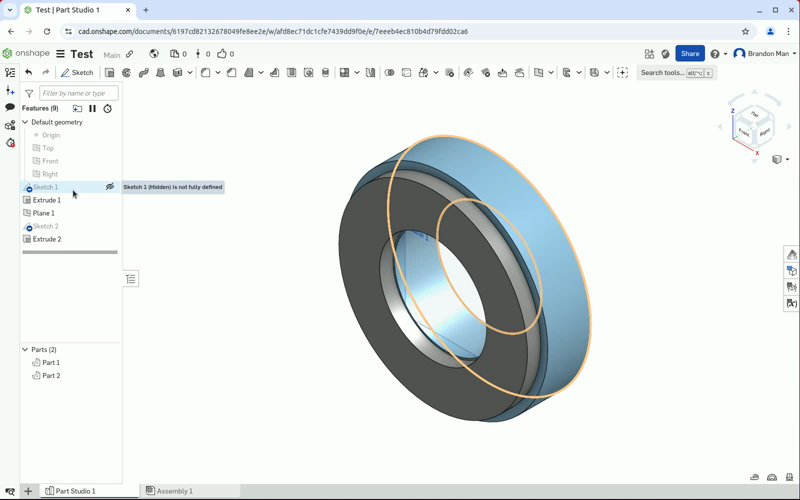
click(73, 189)